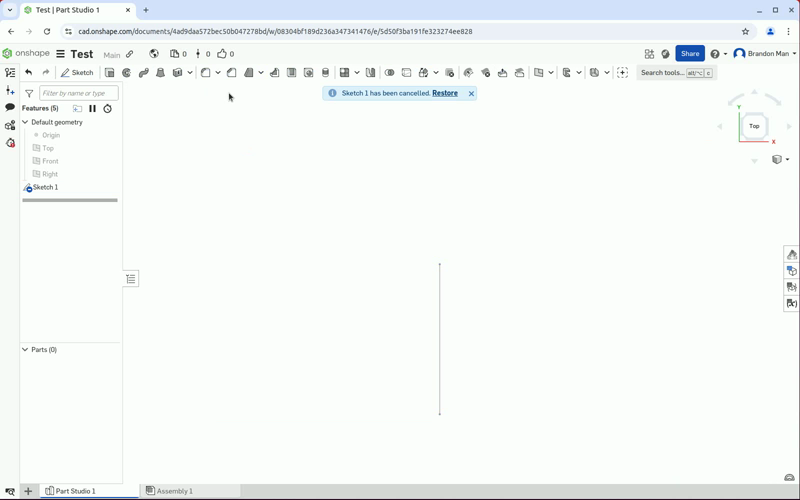
key(shift+h)
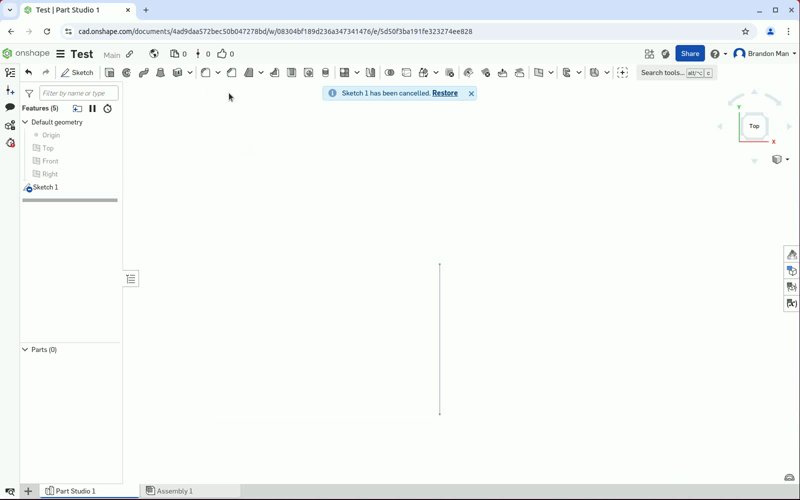
key(shift+s)
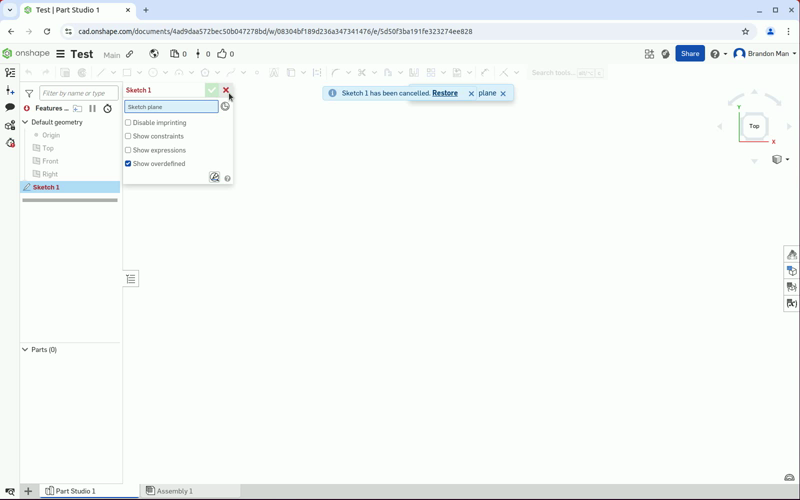
mouse_move(73, 150)
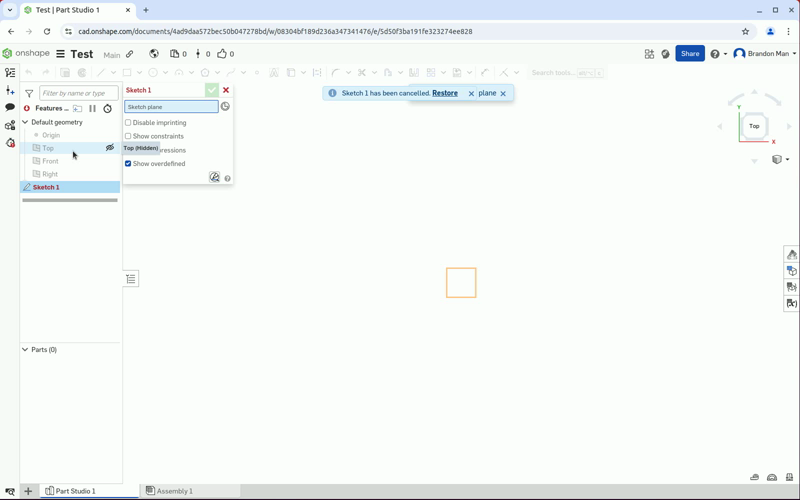
click(73, 150)
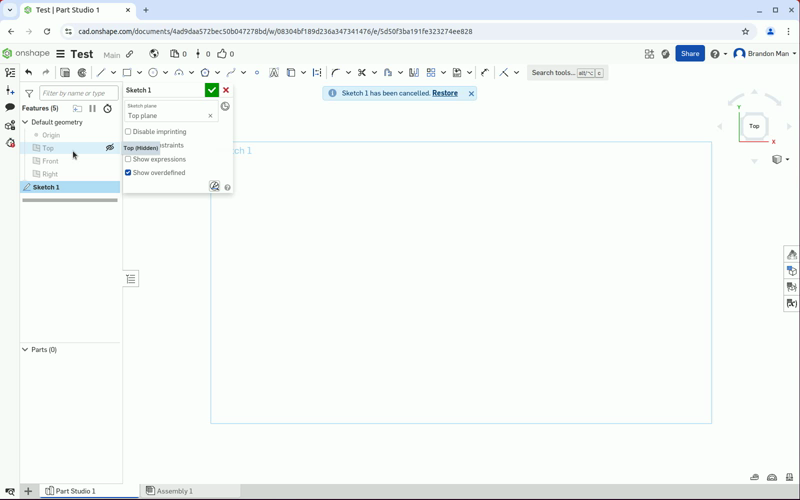
mouse_move(73, 352)
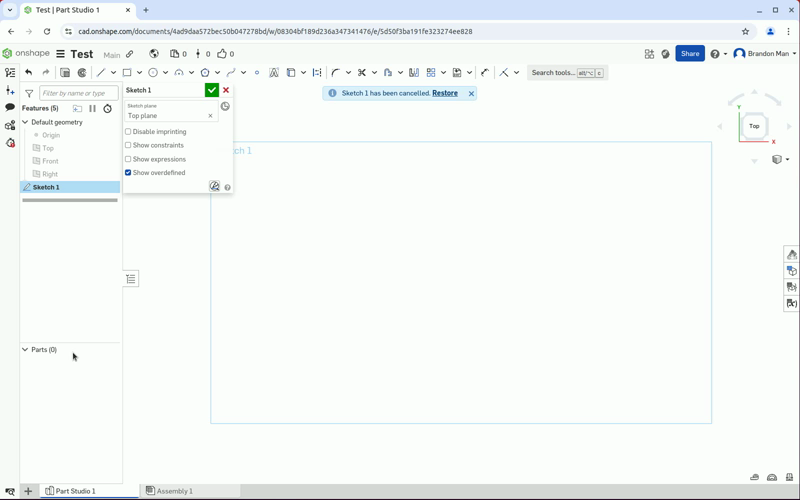
key(y)
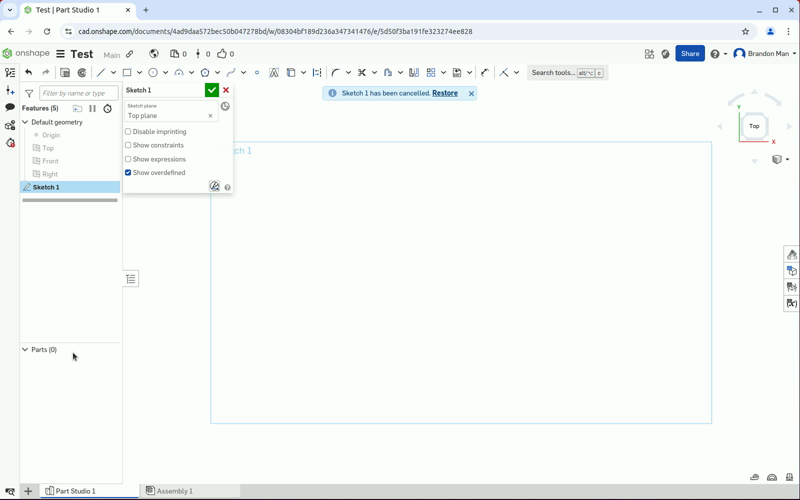
key(l)
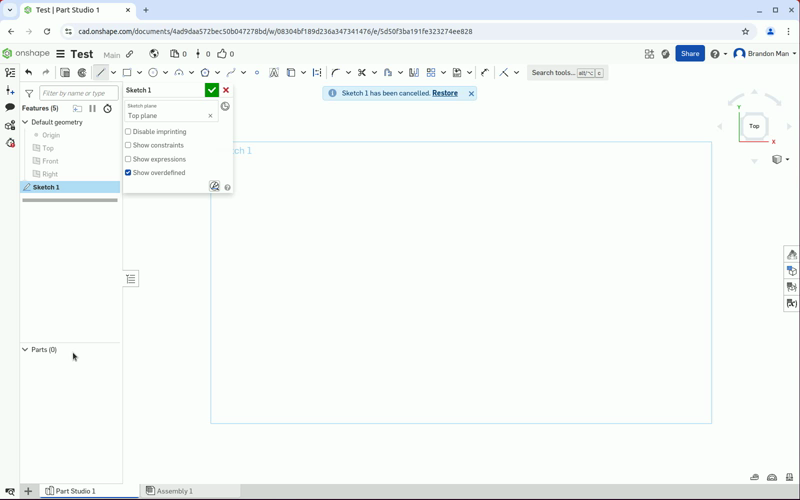
key_down(shift)
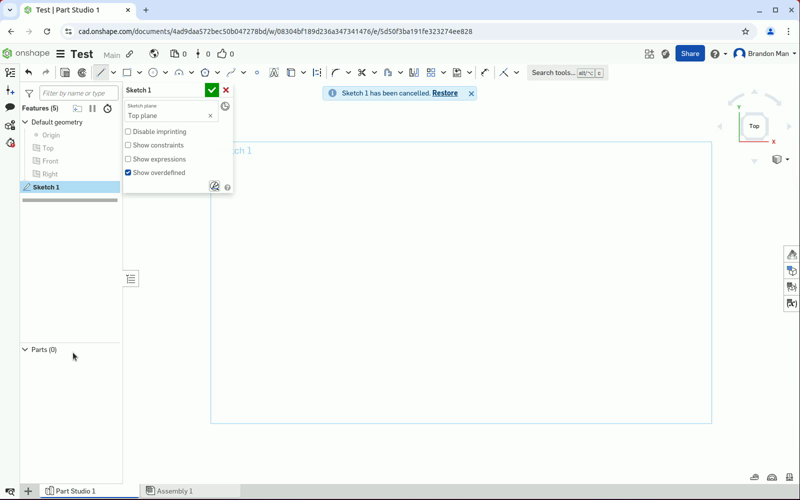
mouse_move(348, 332)
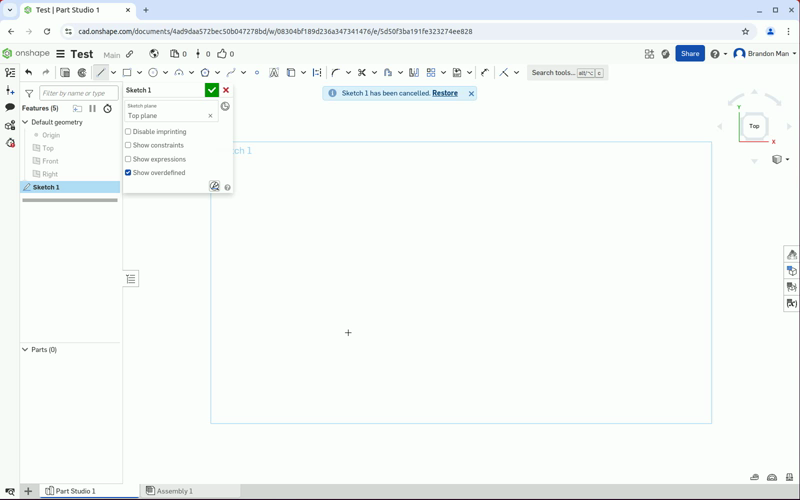
click(348, 332)
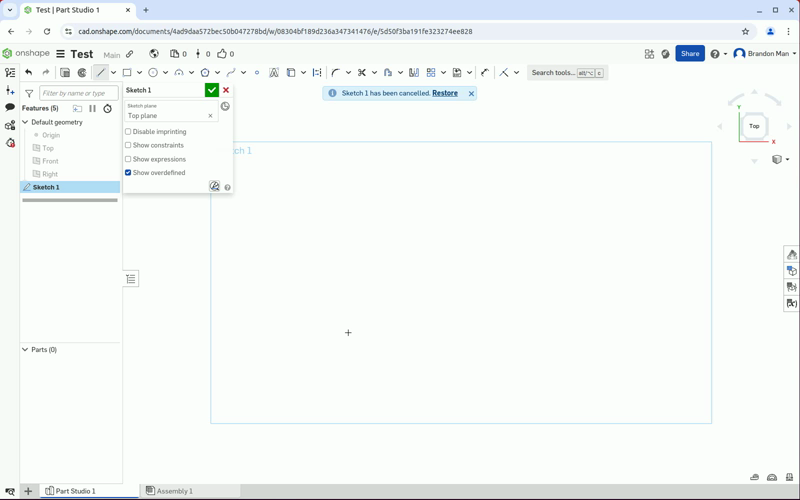
key_up(shift)
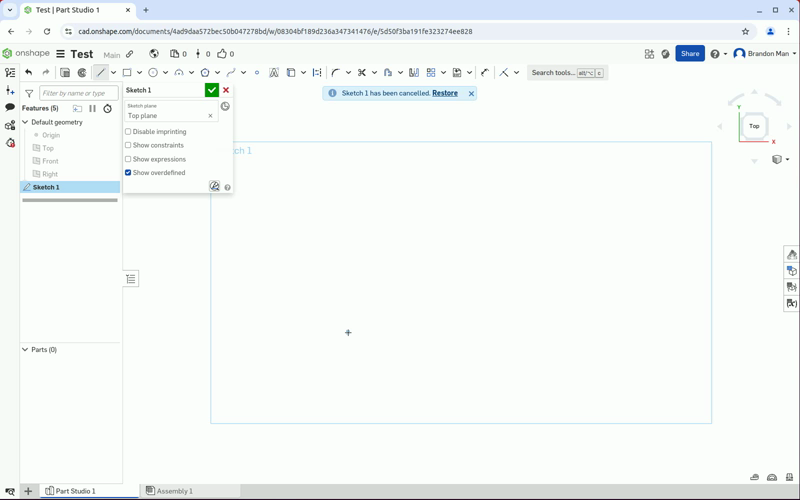
key_down(shift)
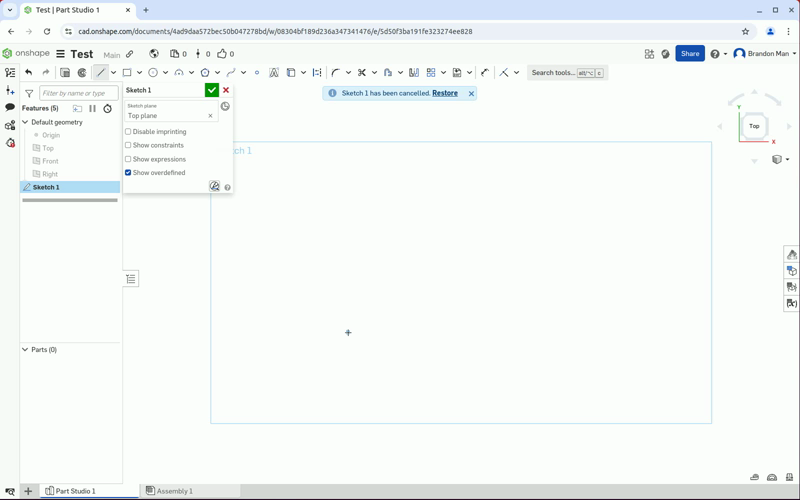
mouse_move(572, 332)
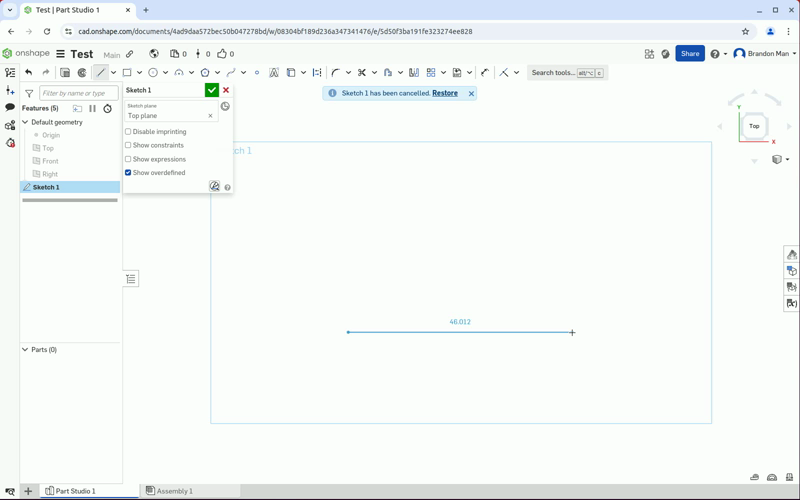
click(572, 332)
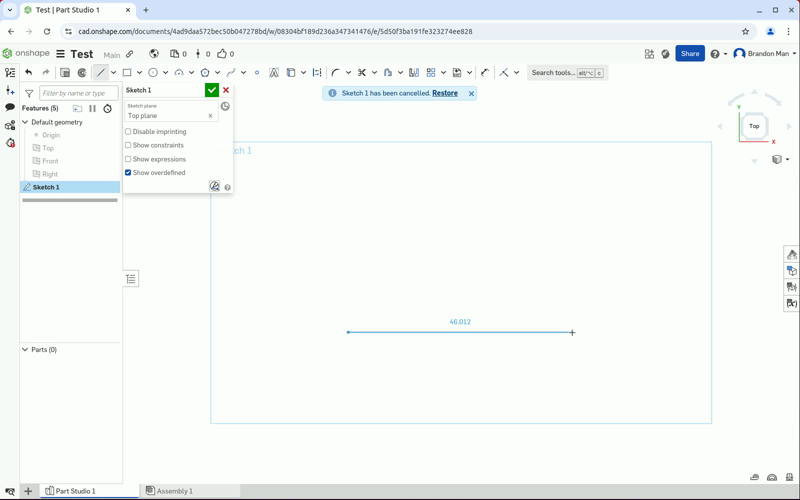
key_up(shift)
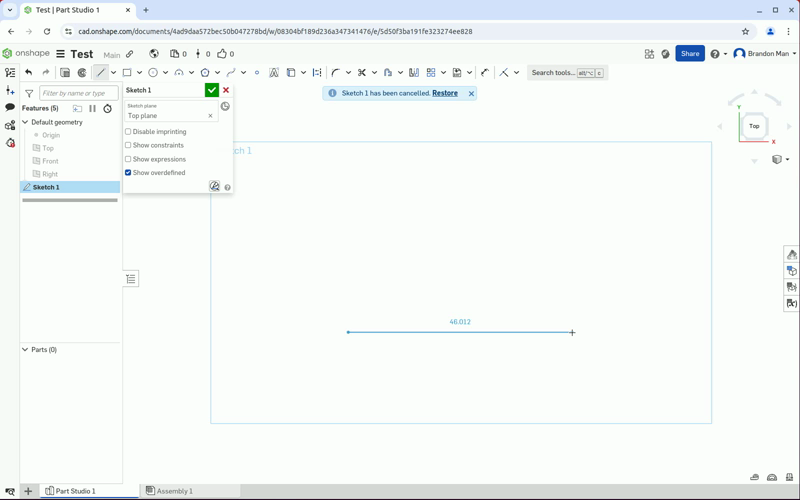
key_down(shift)
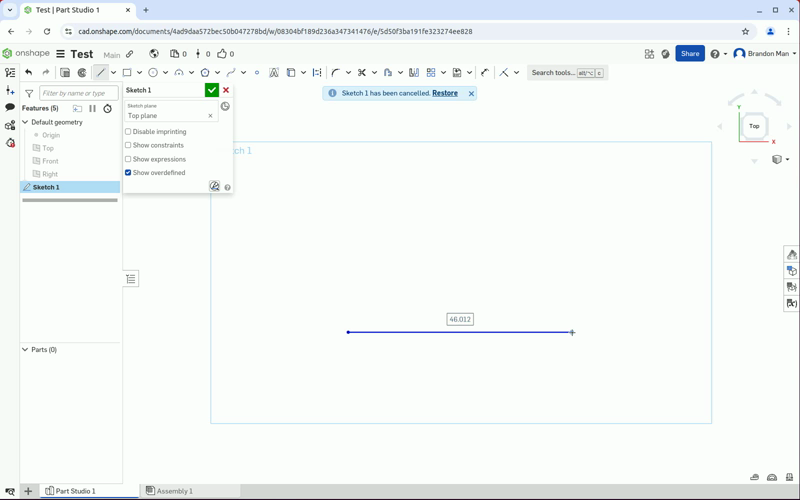
mouse_move(572, 233)
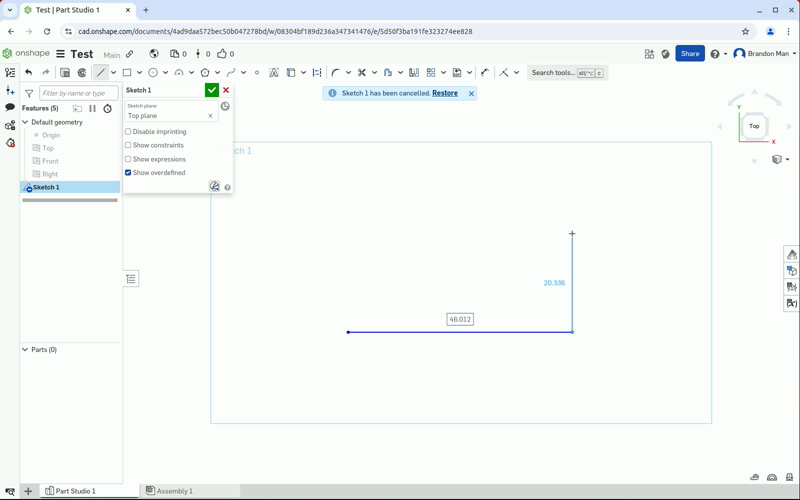
click(572, 233)
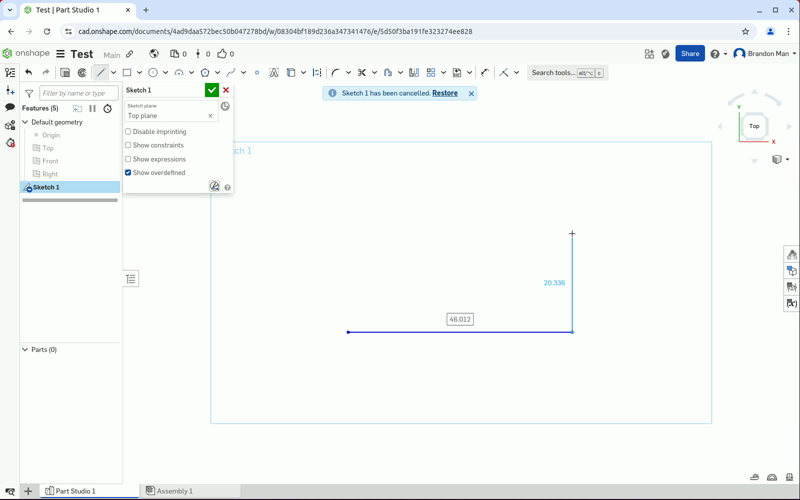
key_up(shift)
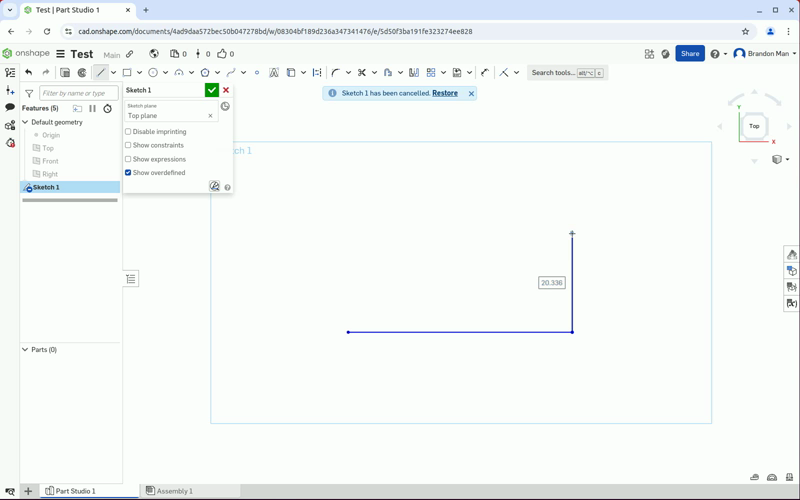
key_down(shift)
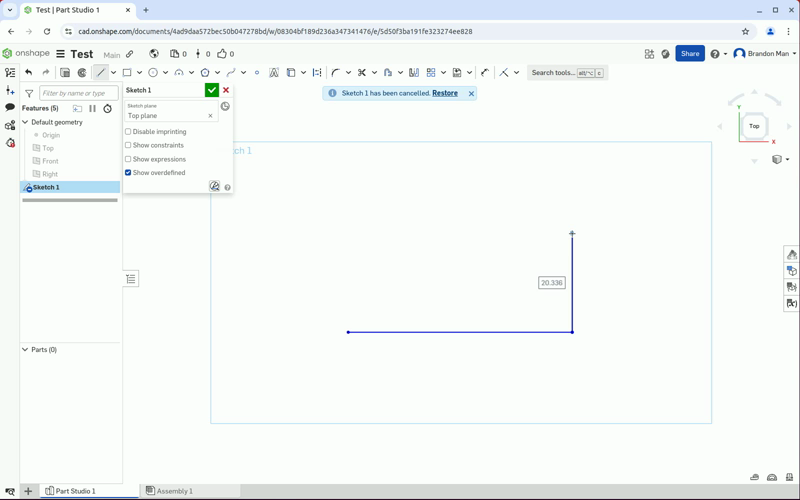
mouse_move(348, 233)
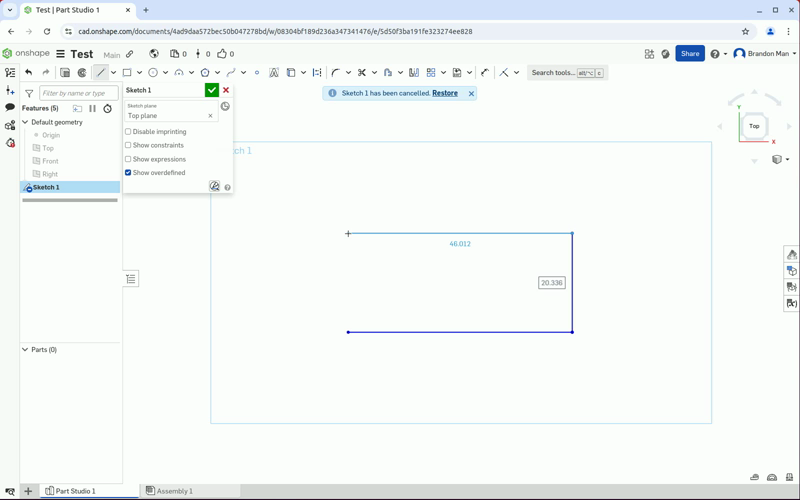
click(348, 233)
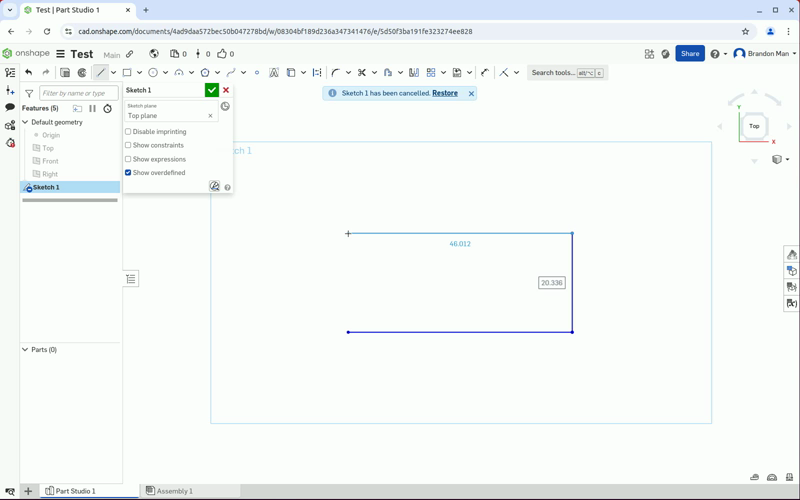
key_up(shift)
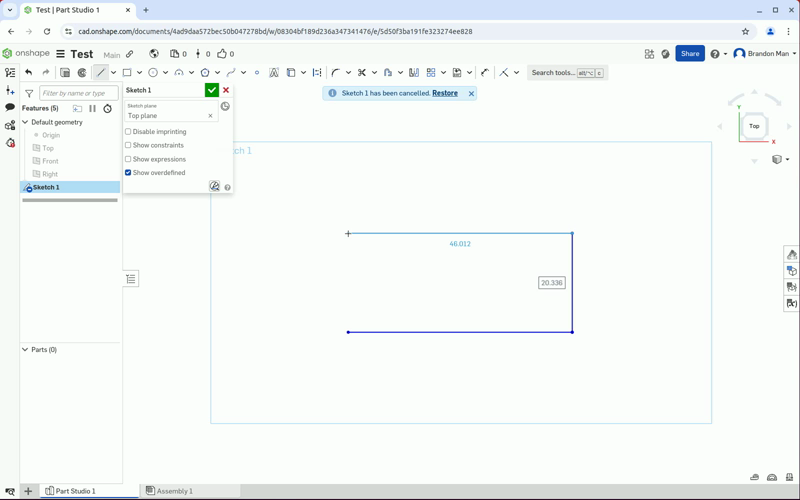
key_down(shift)
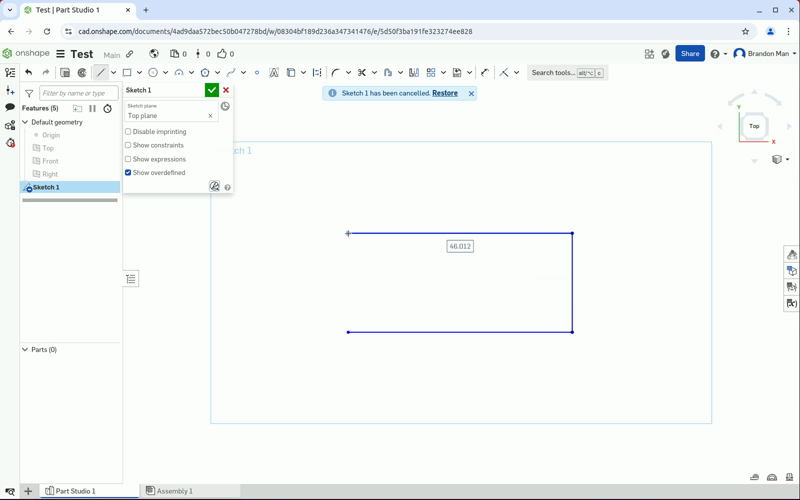
mouse_move(348, 332)
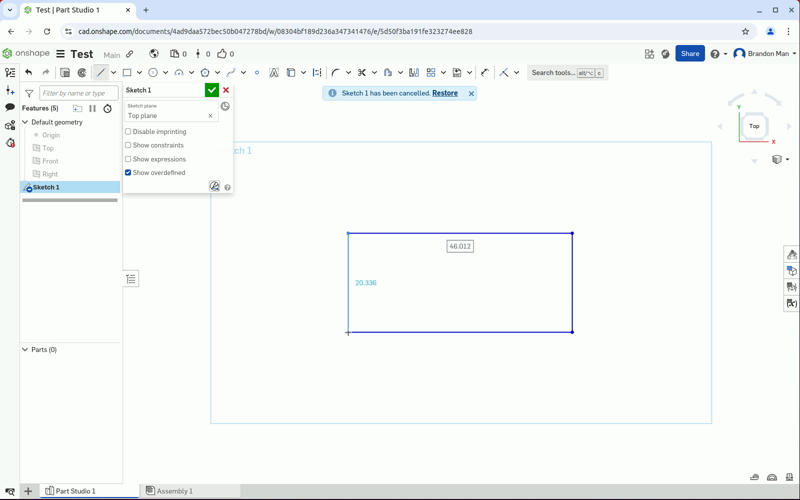
key_up(shift)
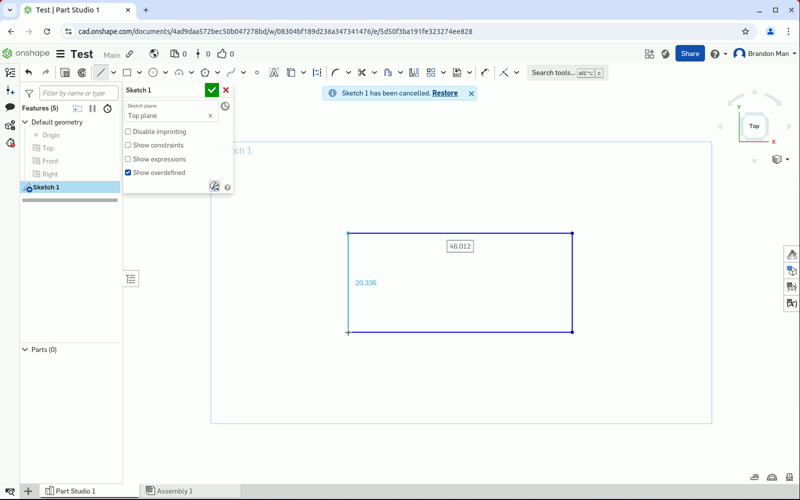
click(348, 332)
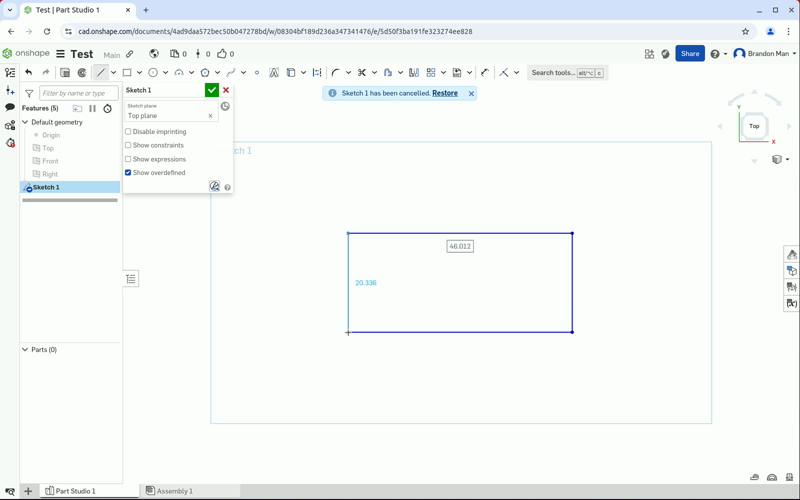
key(esc)
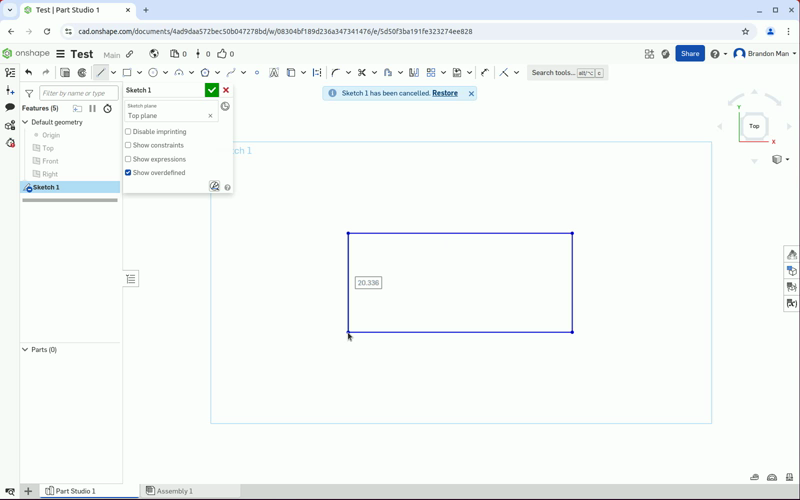
mouse_move(380, 297)
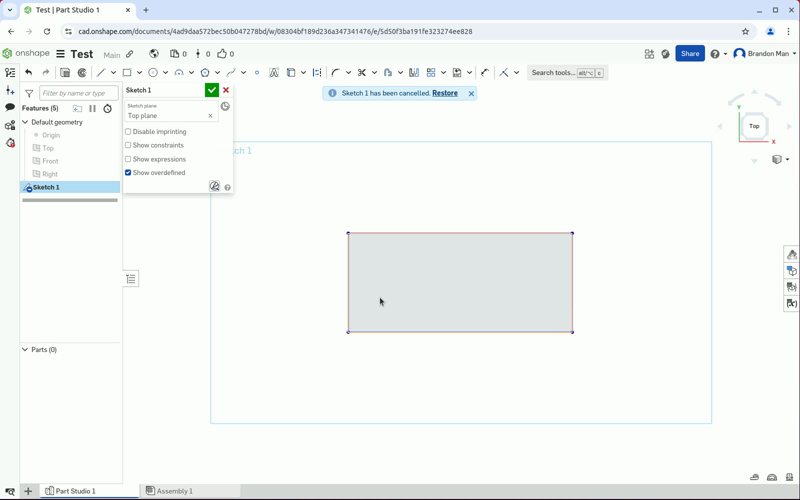
click(380, 297)
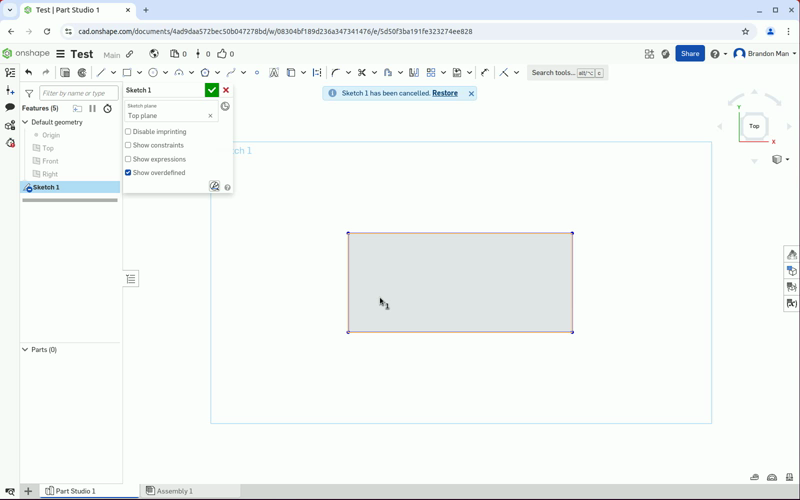
mouse_move(73, 352)
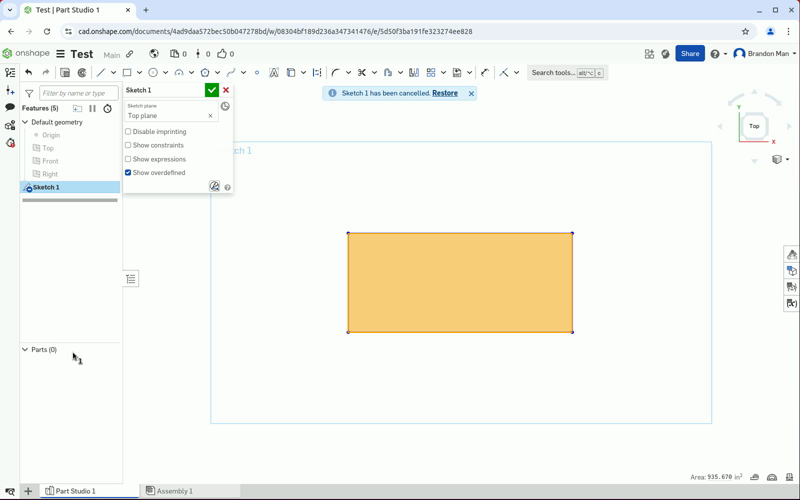
key(shift+y)
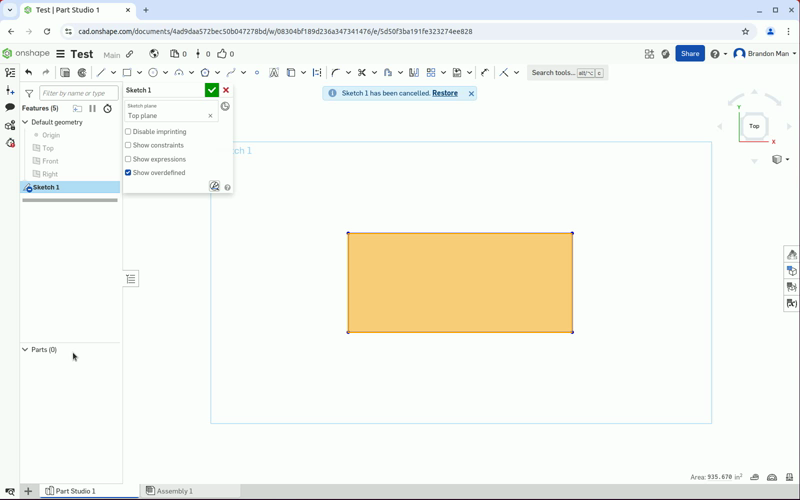
key(shift+e)
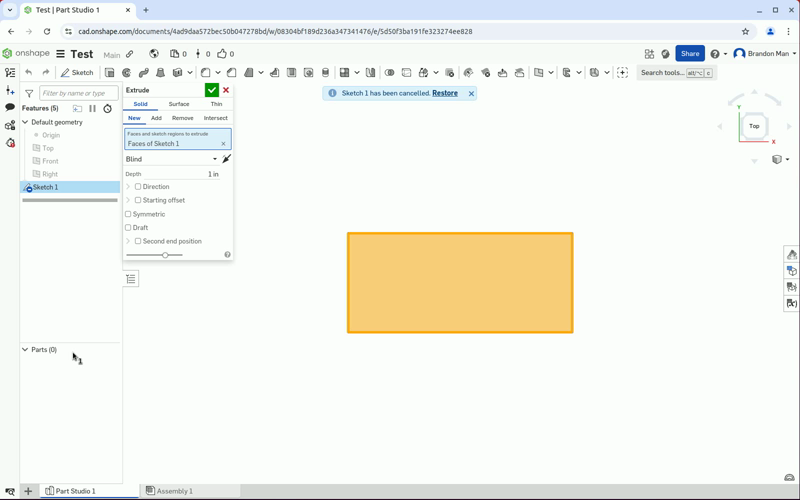
mouse_move(143, 106)
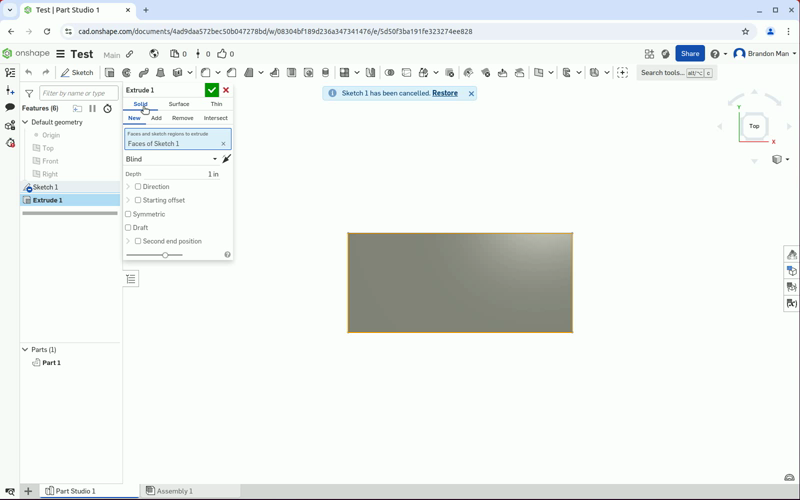
click(143, 106)
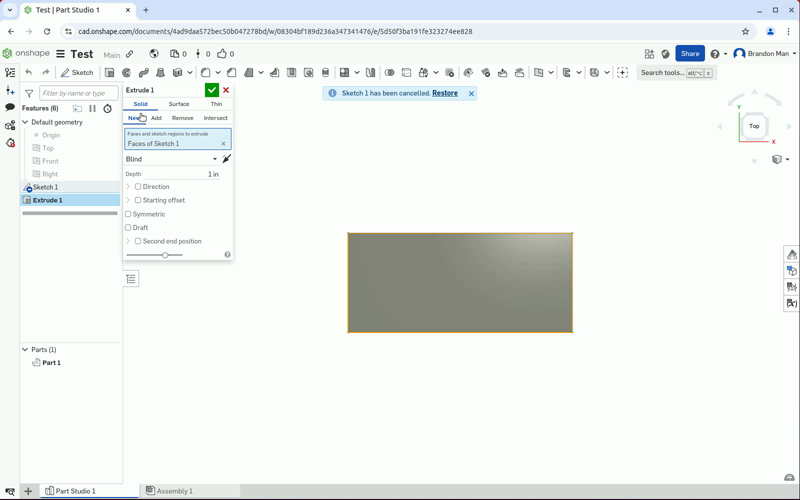
mouse_move(137, 120)
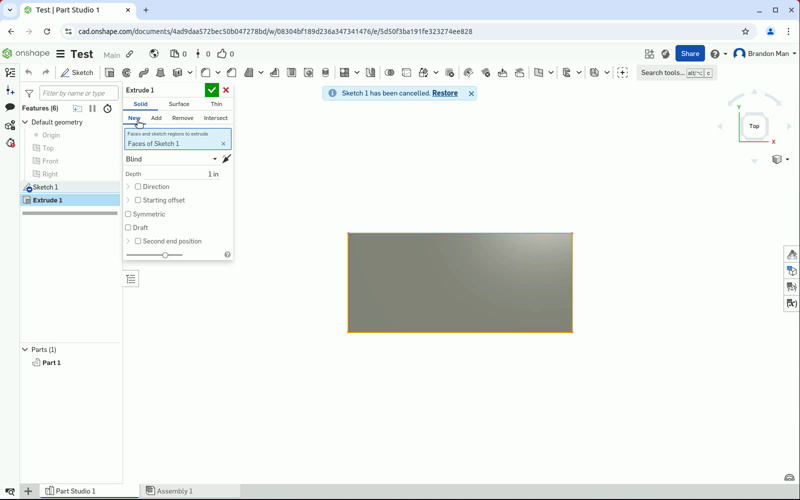
click(137, 120)
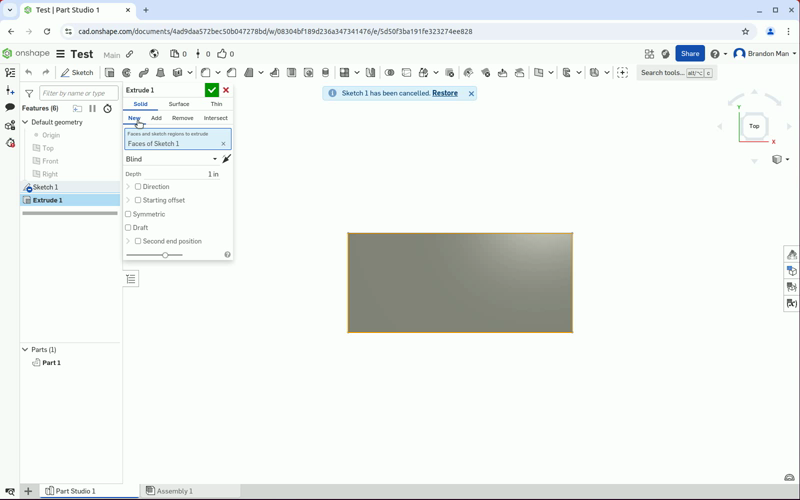
key(tab, 4)
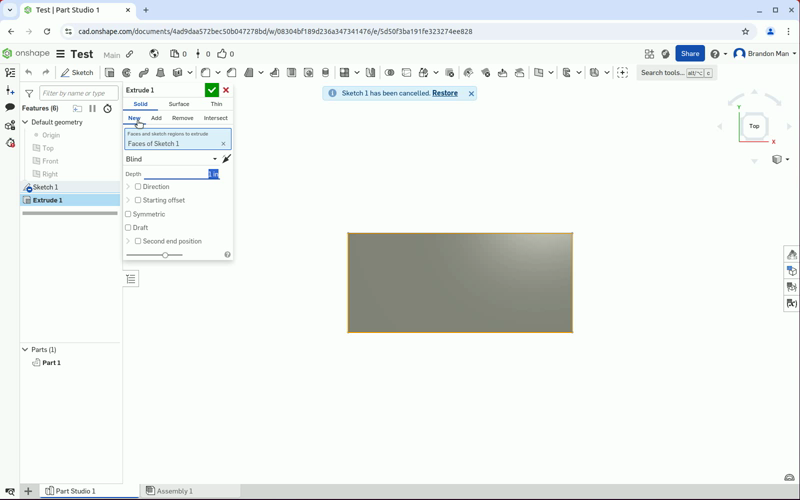
text(0.241)
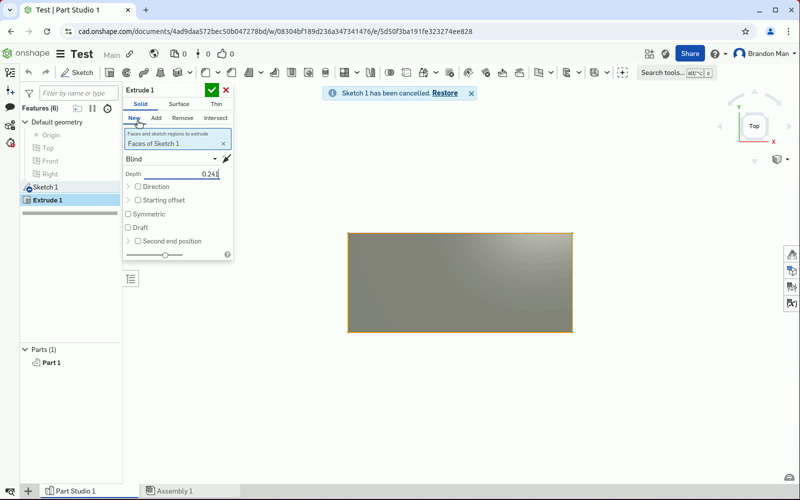
key(enter)
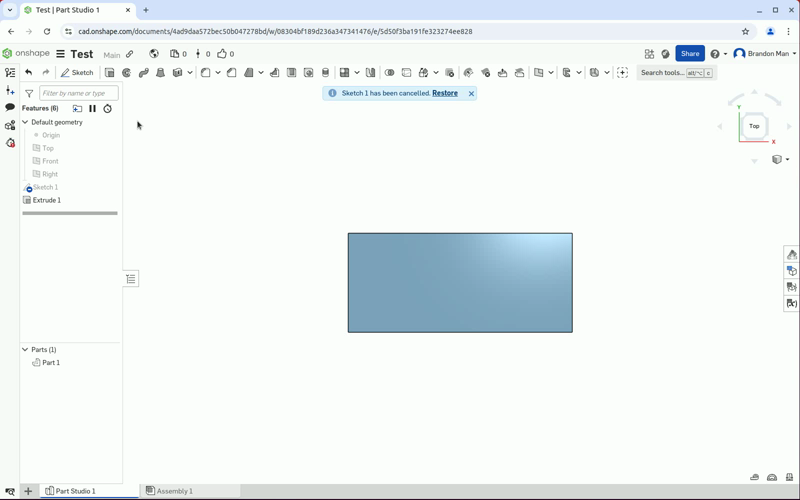
key(shift+h)
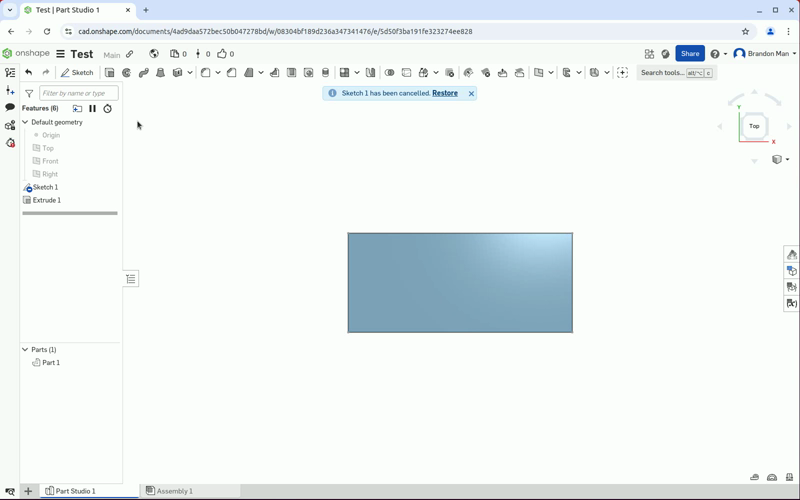
key(shift+h)
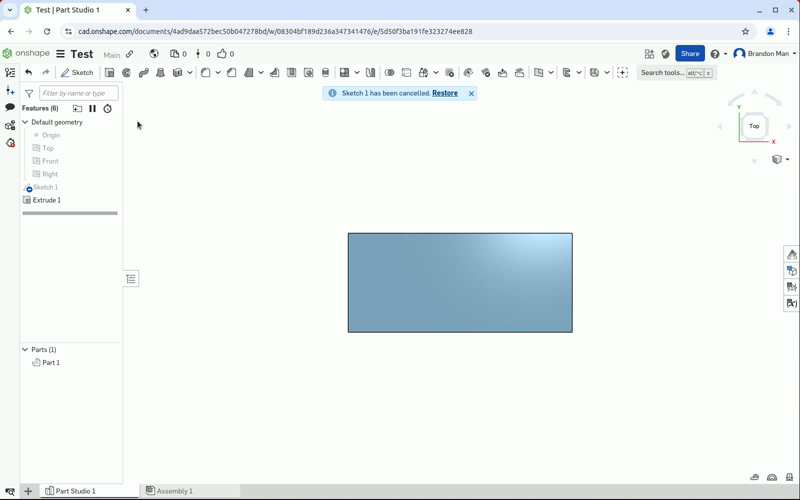
mouse_move(73, 189)
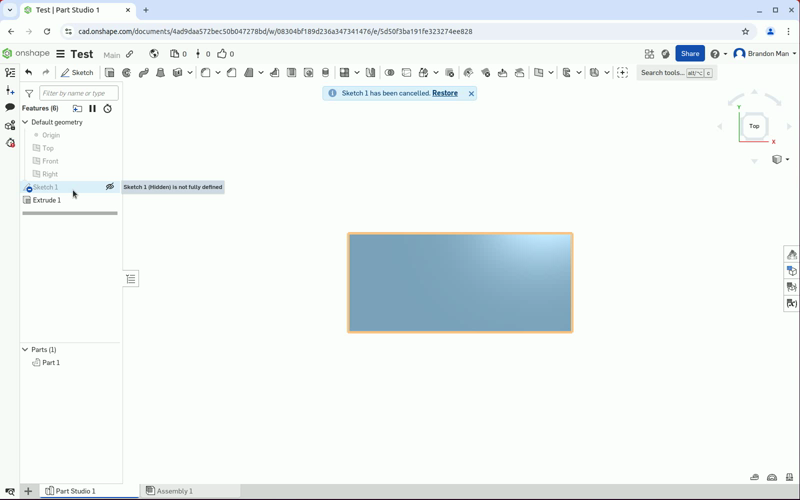
click(73, 189)
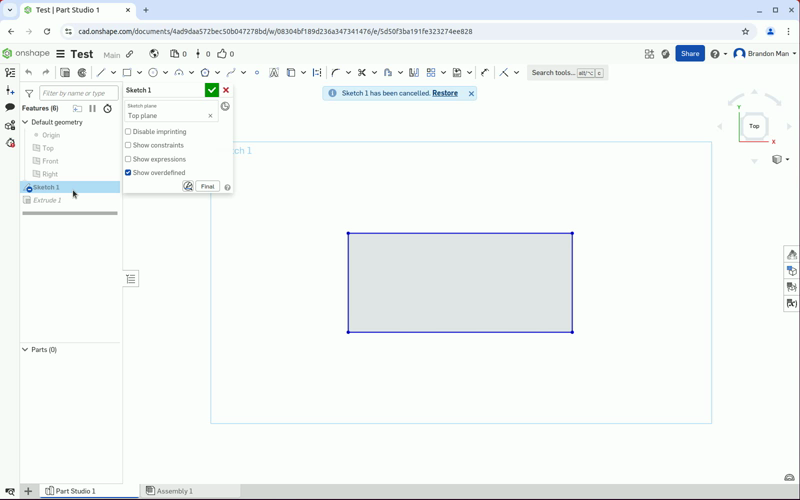
mouse_move(229, 92)
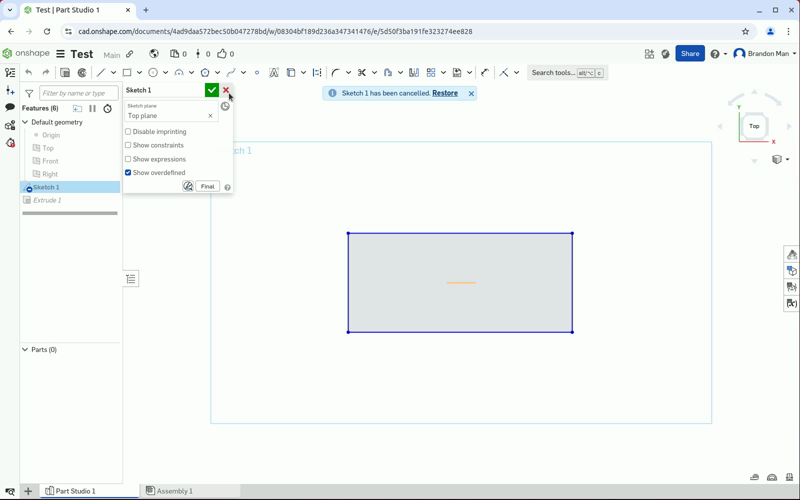
click(229, 92)
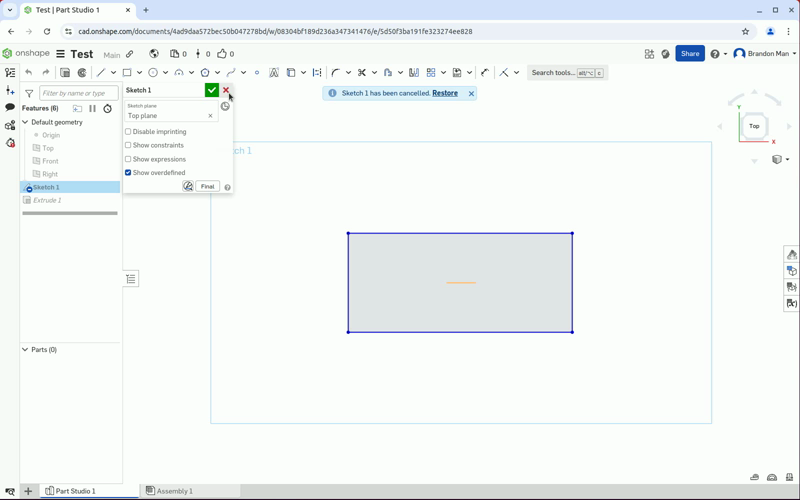
key(shift+s)
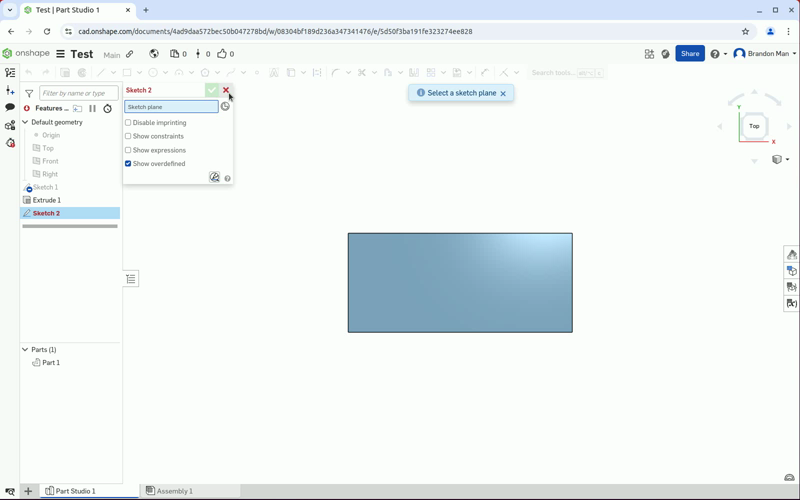
mouse_move(73, 150)
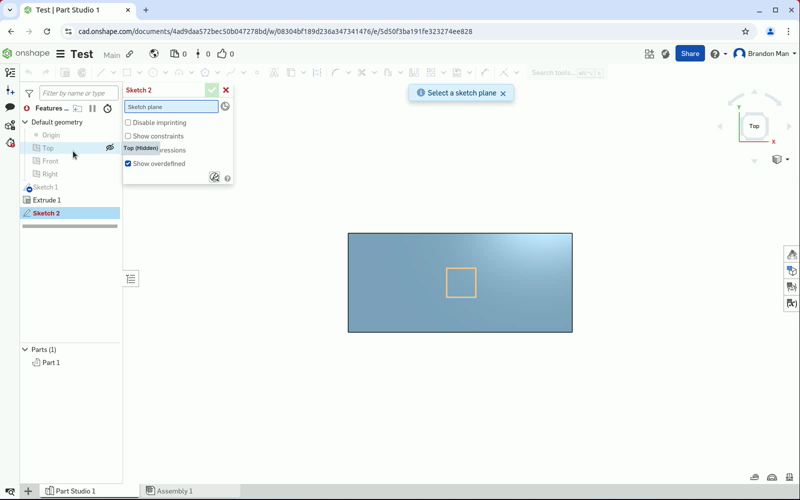
click(73, 150)
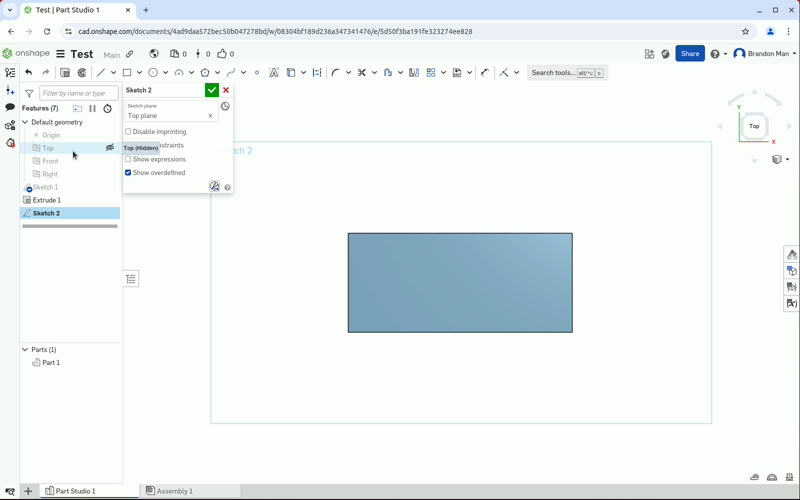
mouse_move(73, 352)
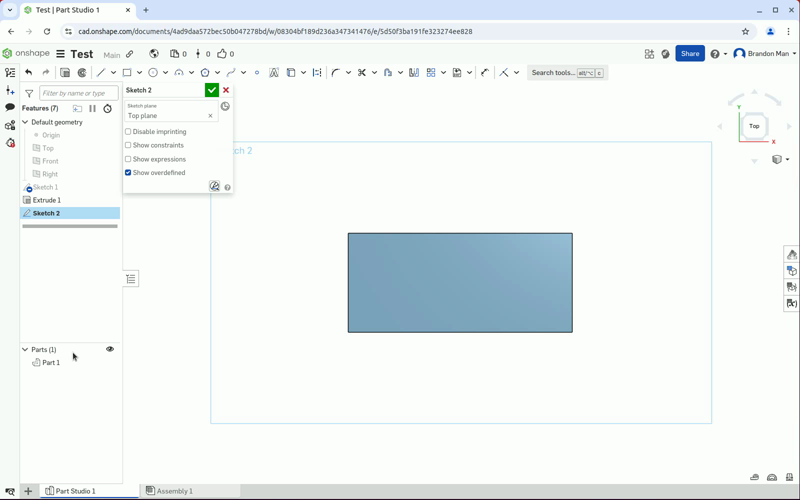
key(y)
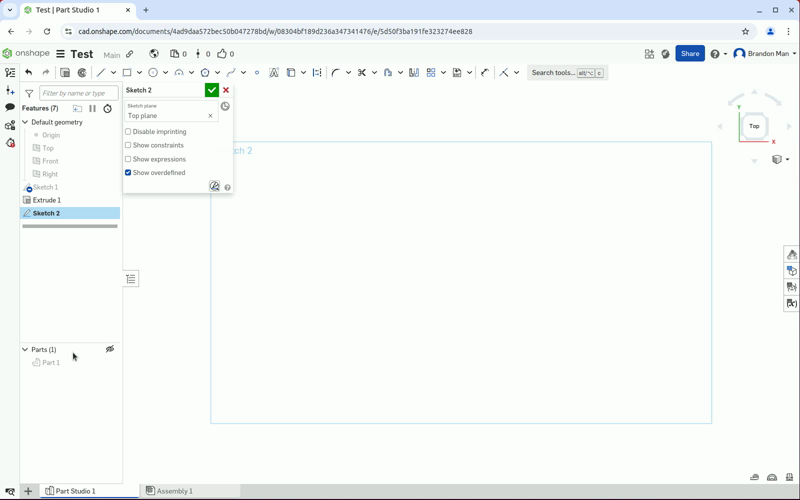
key(l)
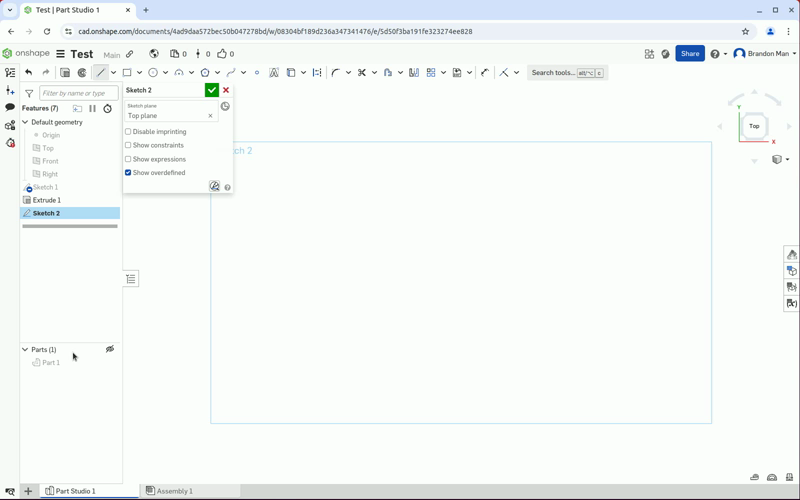
key_down(shift)
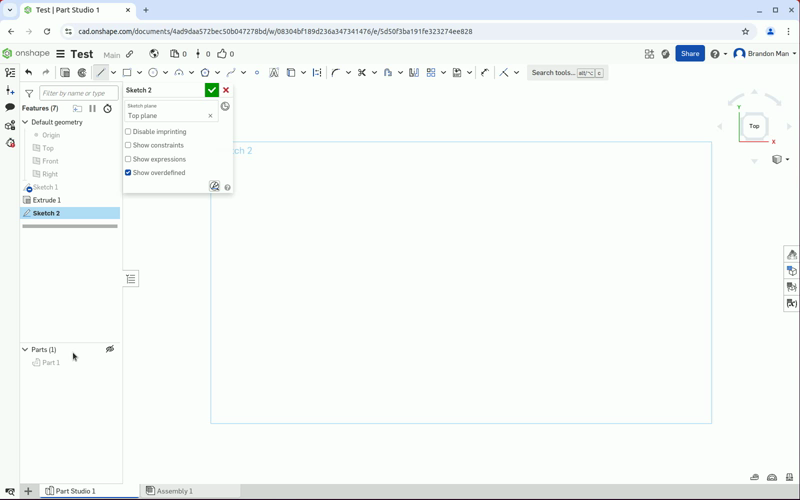
mouse_move(349, 332)
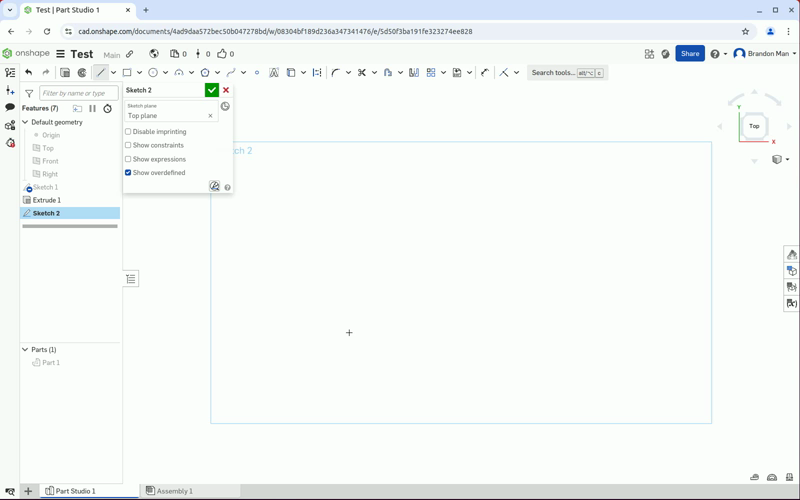
click(349, 332)
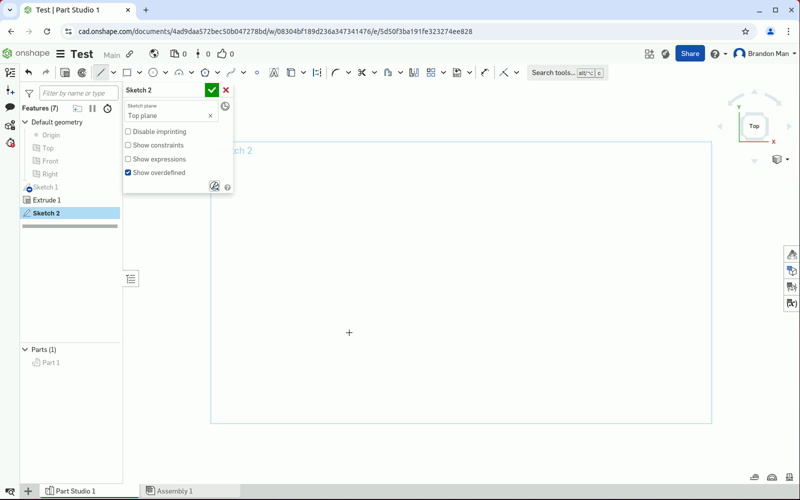
key_up(shift)
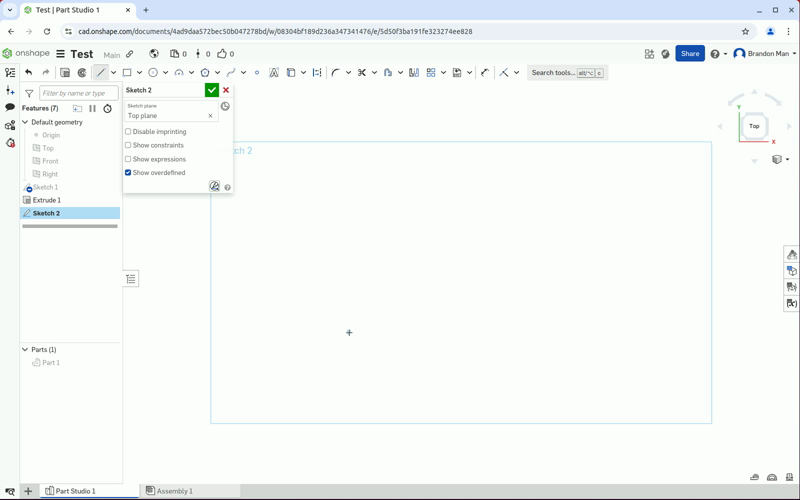
key_down(shift)
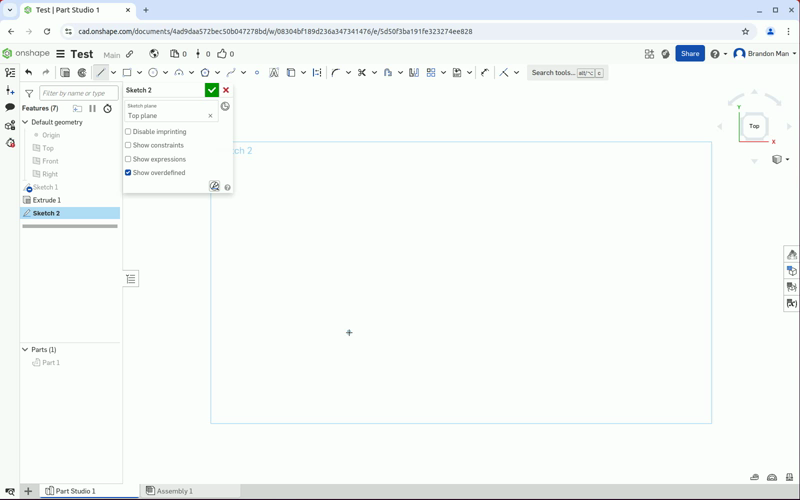
mouse_move(424, 332)
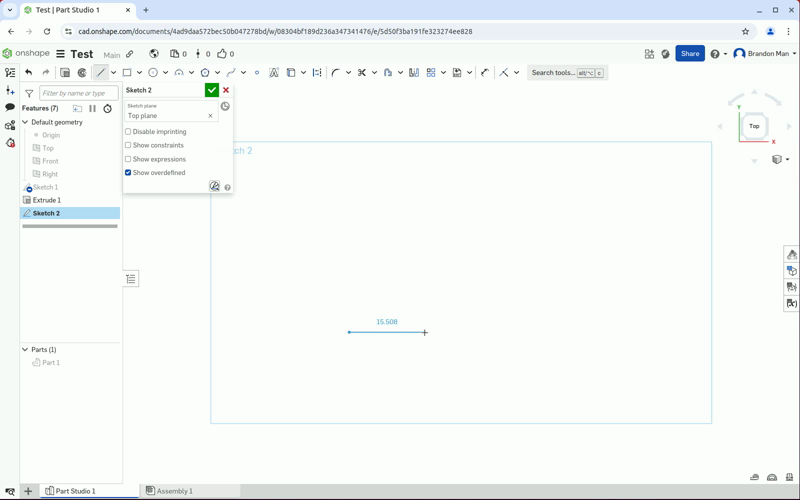
click(424, 332)
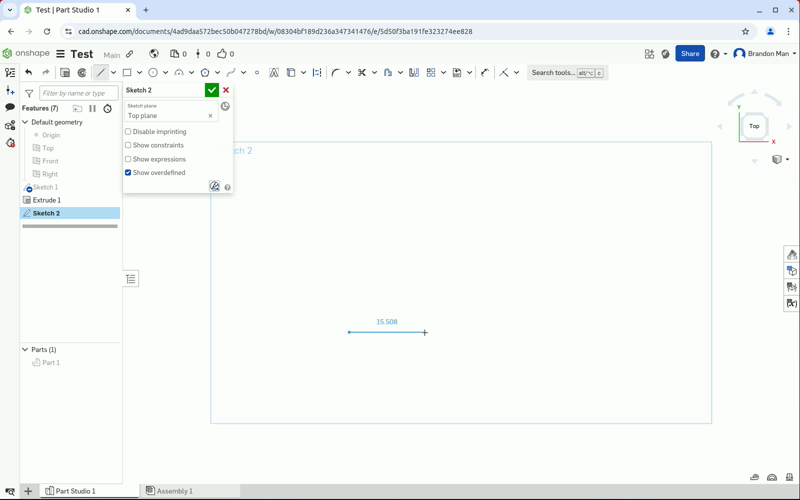
key_up(shift)
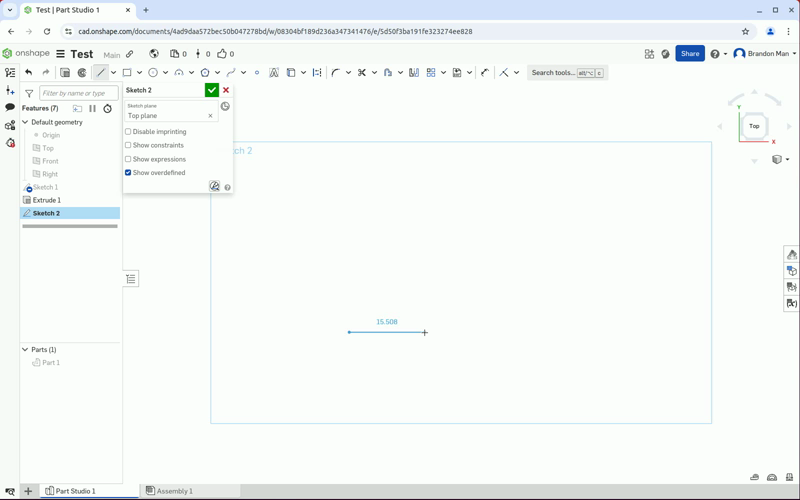
key_down(shift)
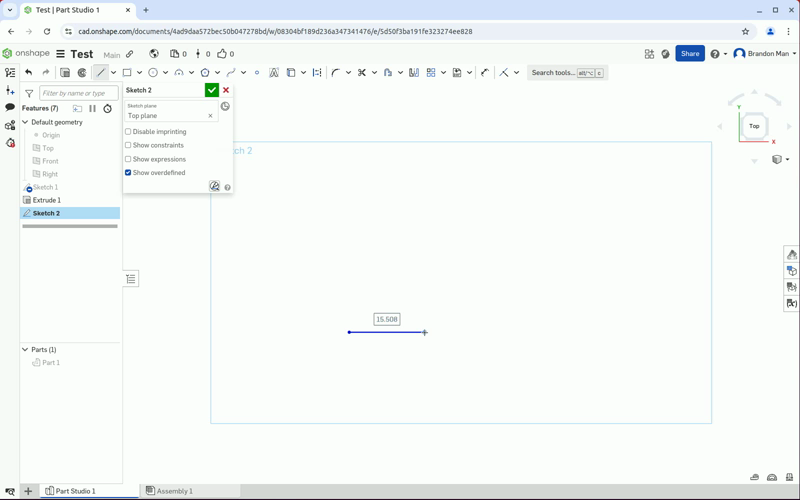
mouse_move(424, 234)
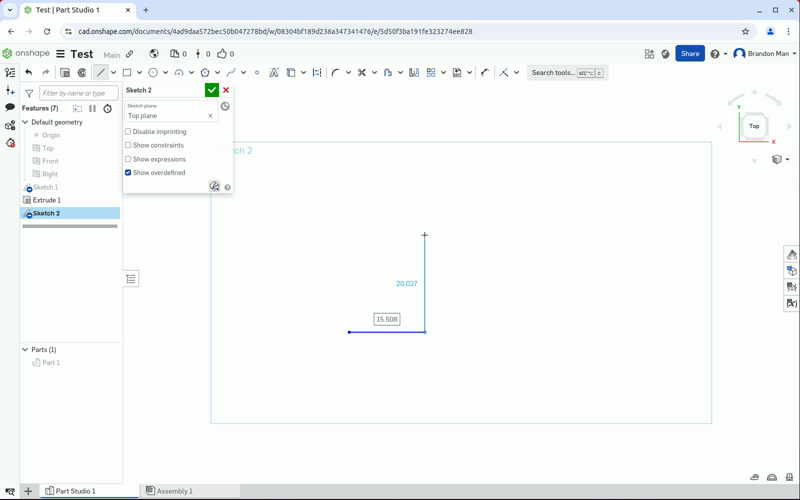
click(424, 234)
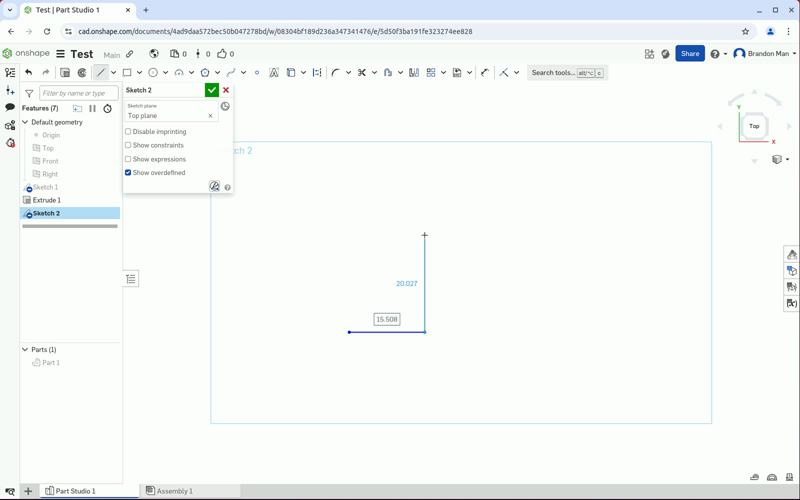
key_up(shift)
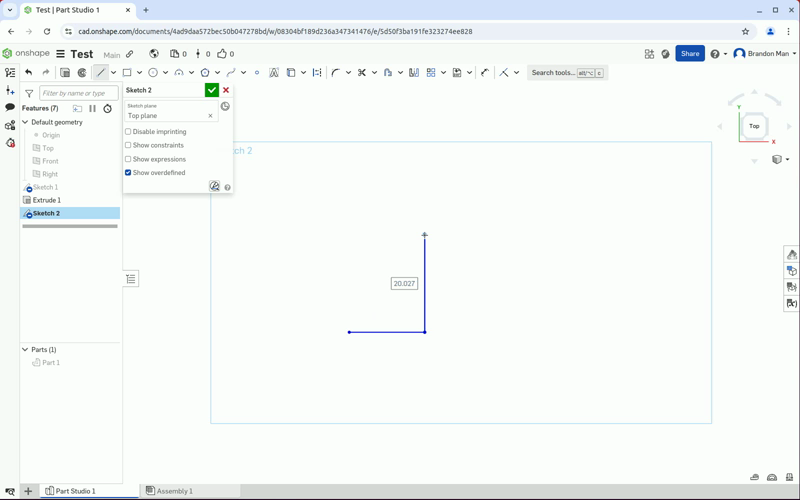
key_down(shift)
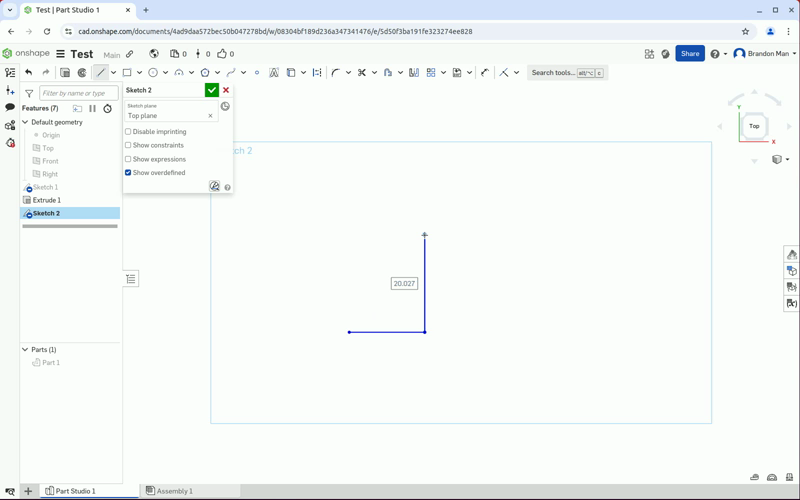
mouse_move(349, 234)
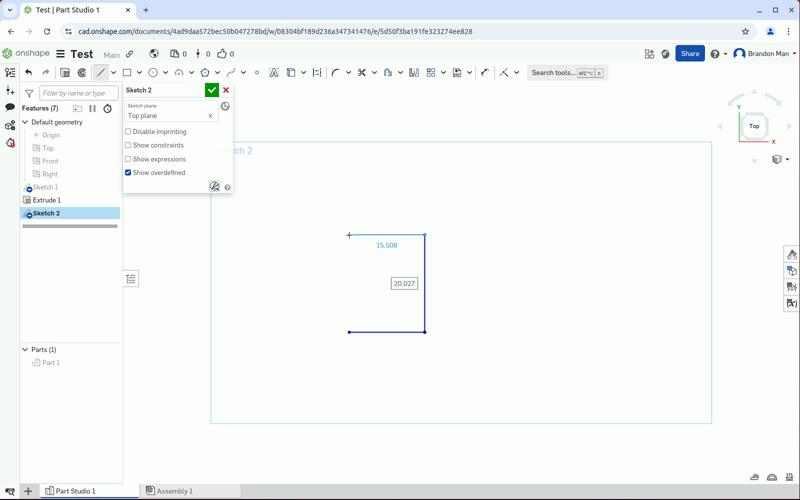
click(349, 234)
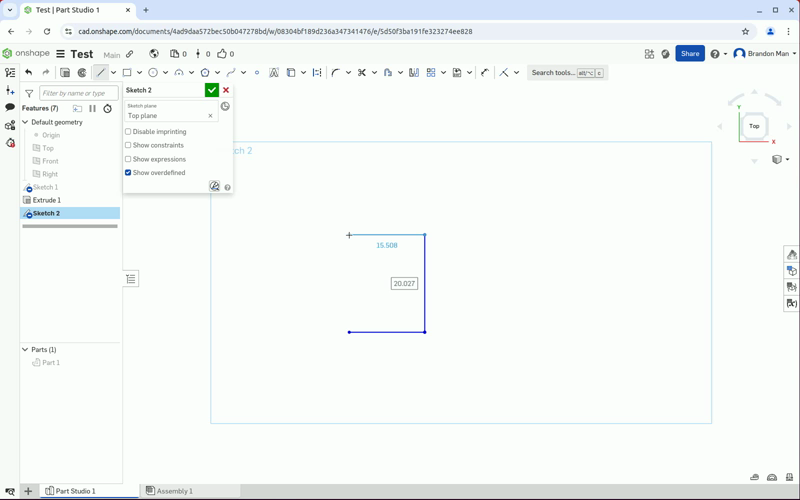
key_up(shift)
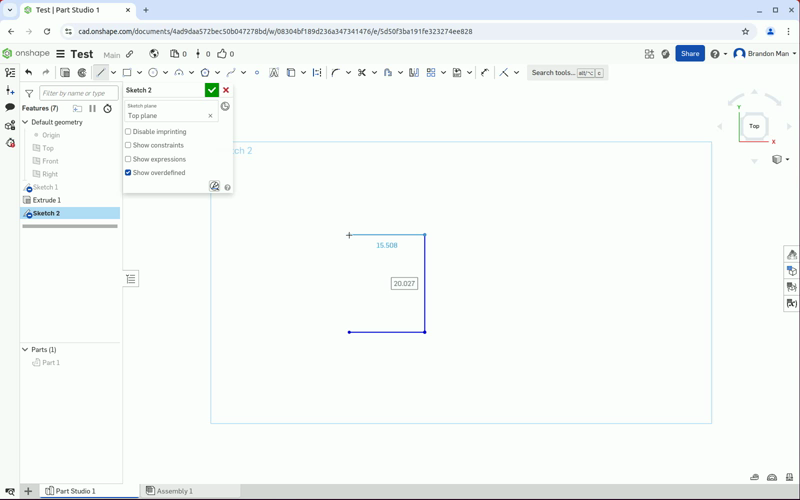
key_down(shift)
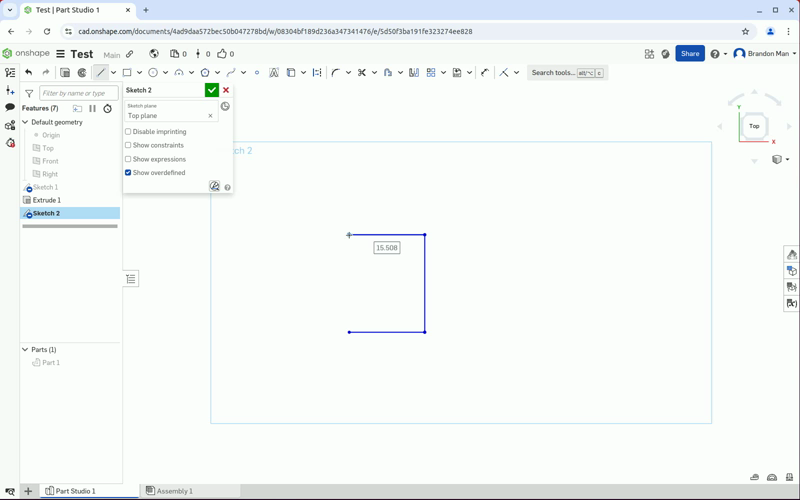
mouse_move(349, 332)
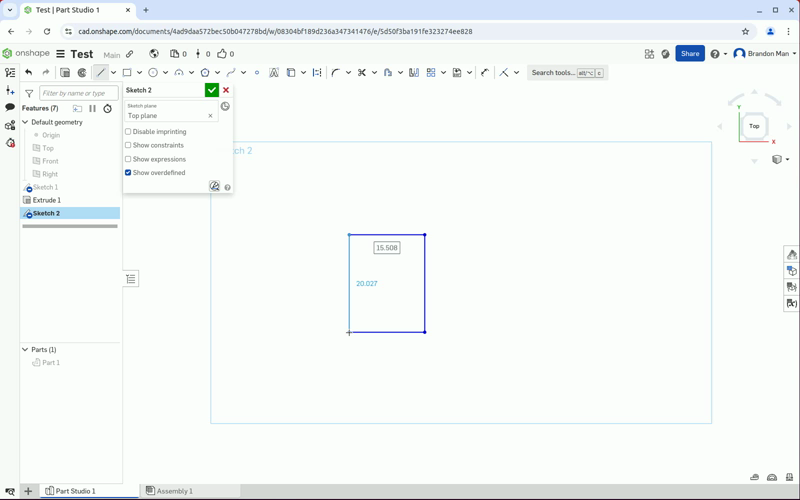
key_up(shift)
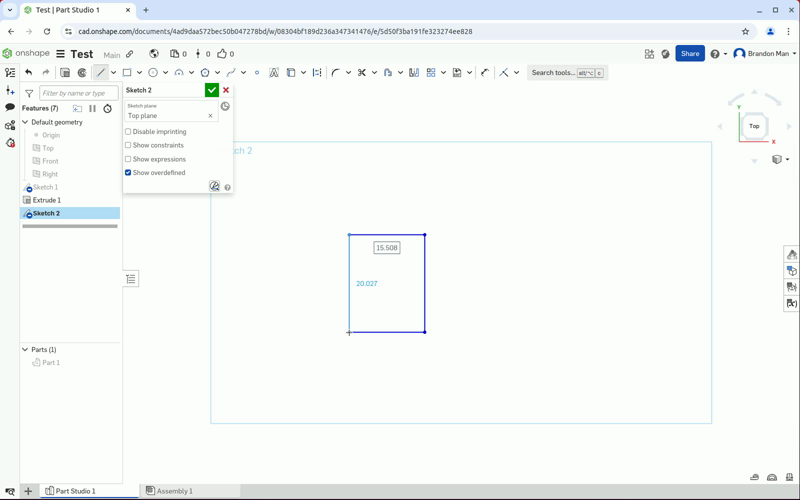
click(349, 332)
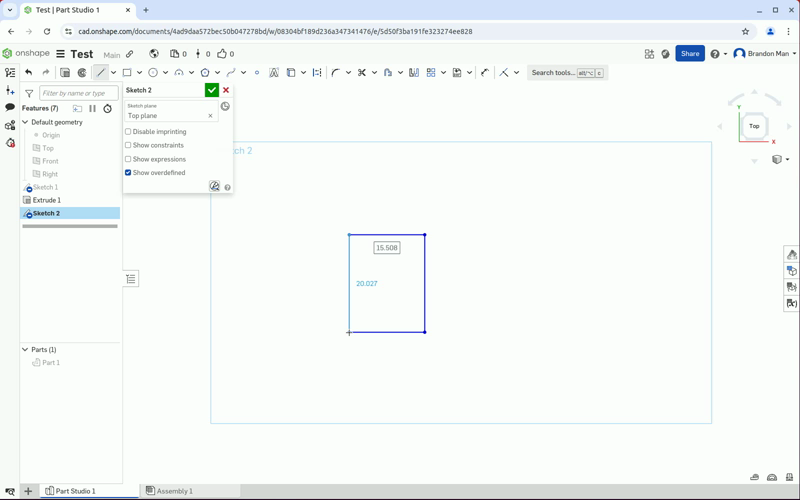
key(esc)
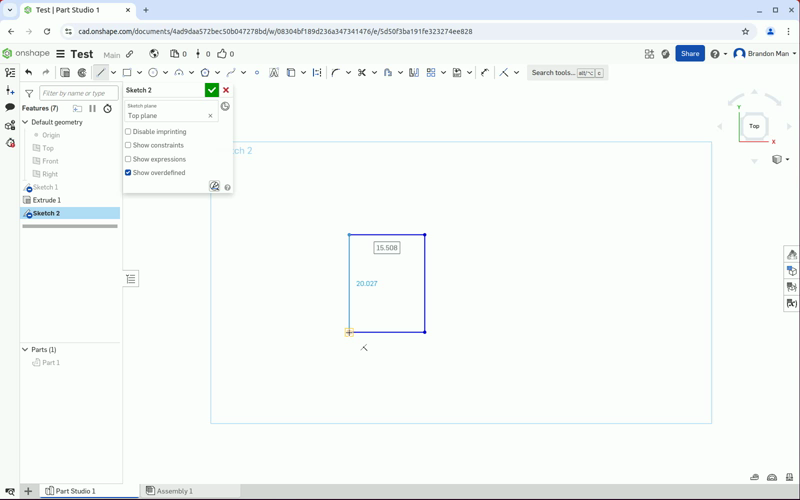
mouse_move(385, 325)
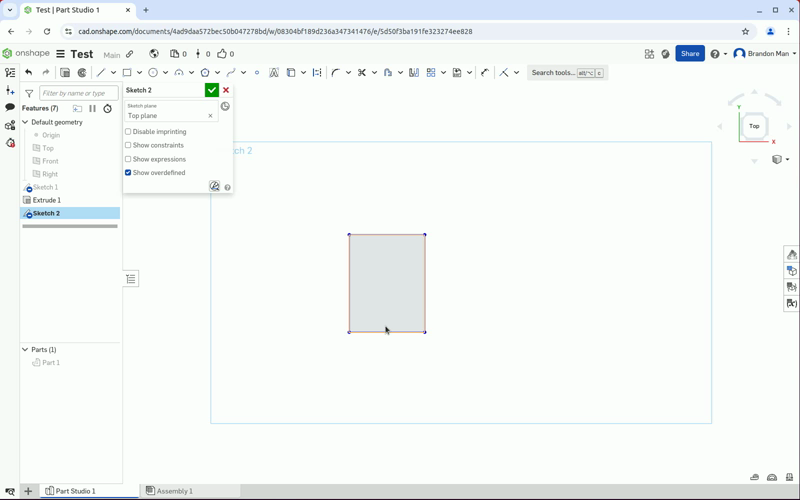
click(385, 325)
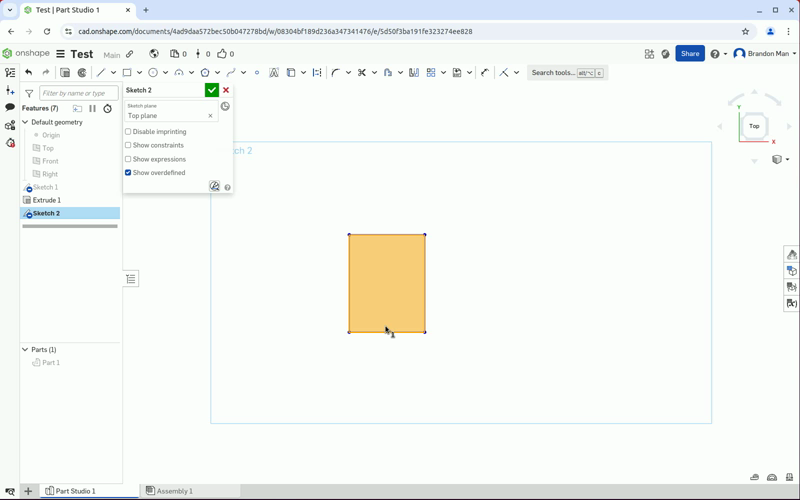
mouse_move(73, 352)
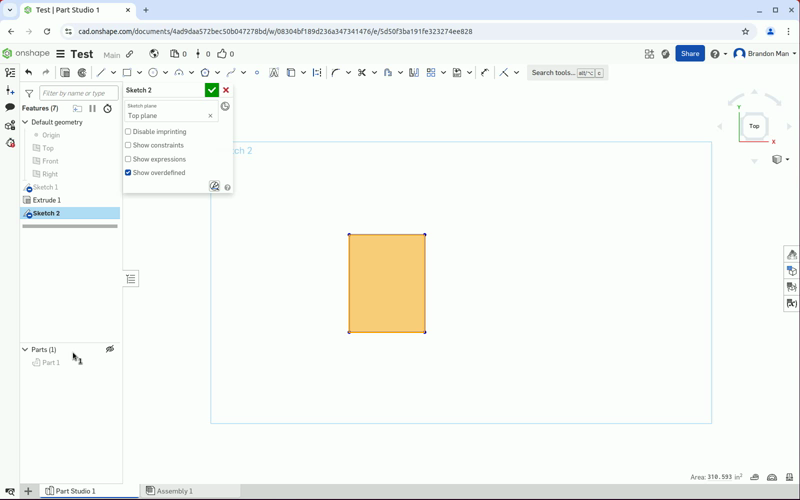
key(shift+y)
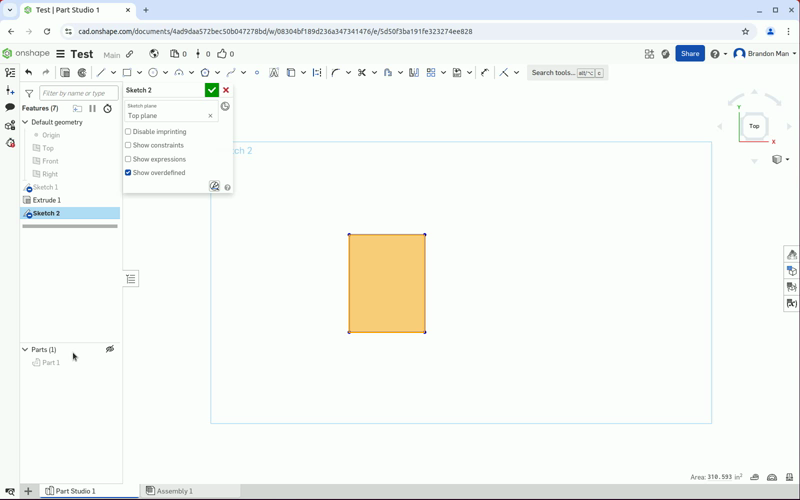
key(shift+e)
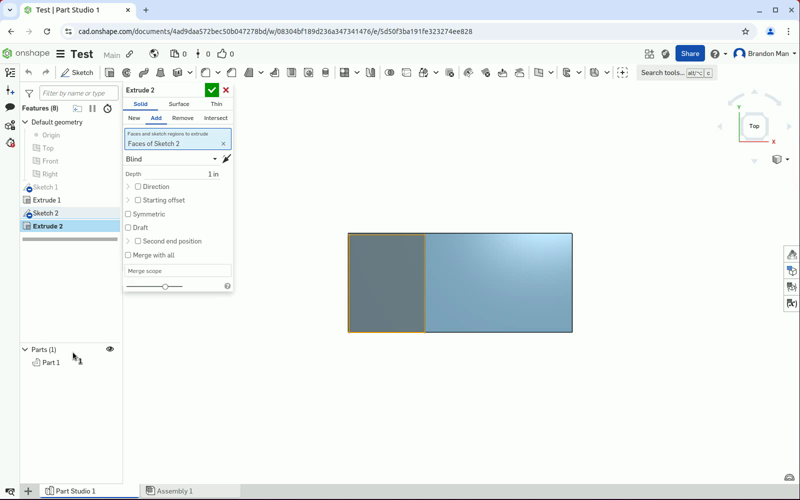
mouse_move(143, 106)
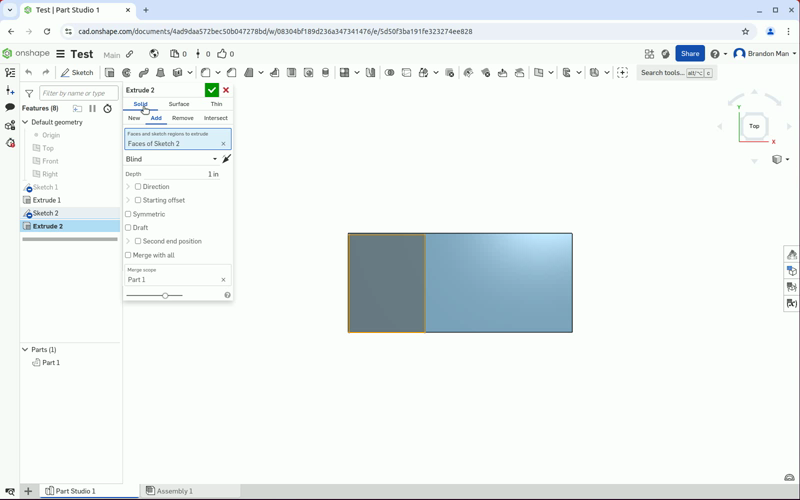
click(143, 106)
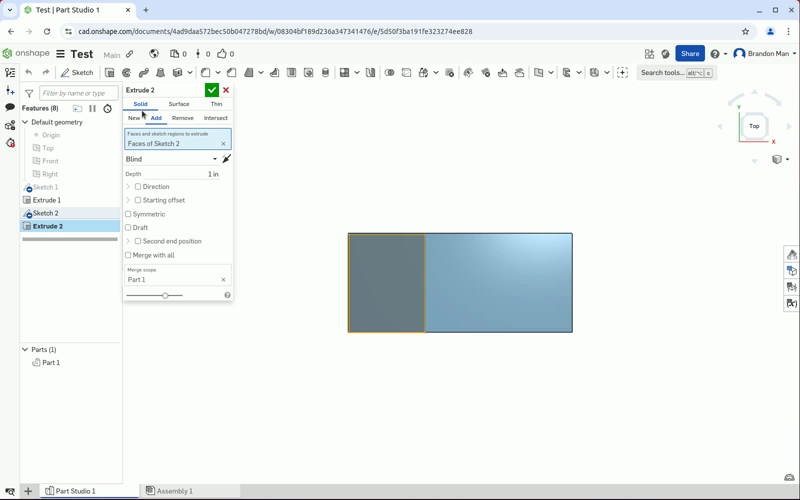
mouse_move(137, 120)
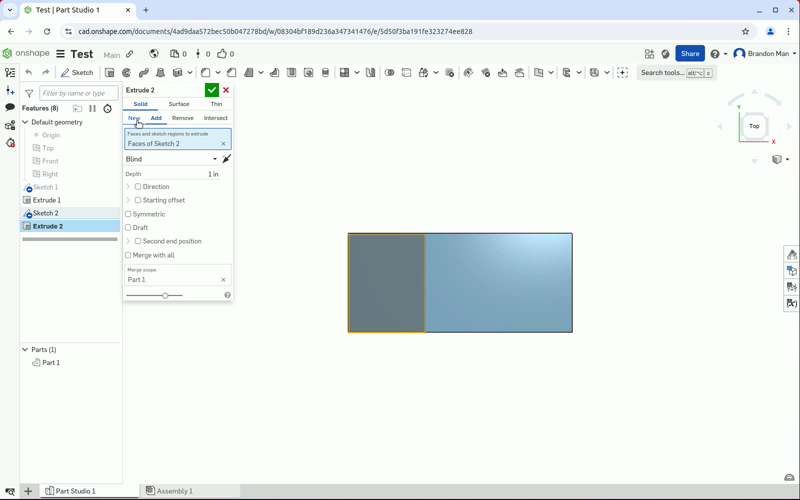
click(137, 120)
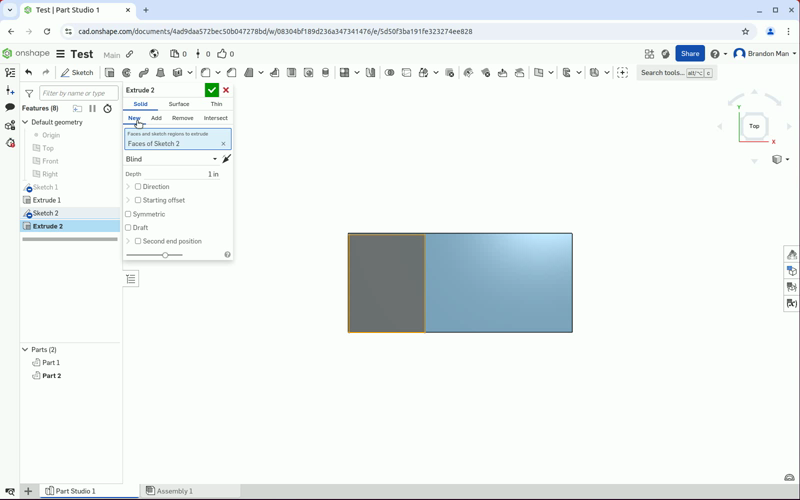
key(tab, 4)
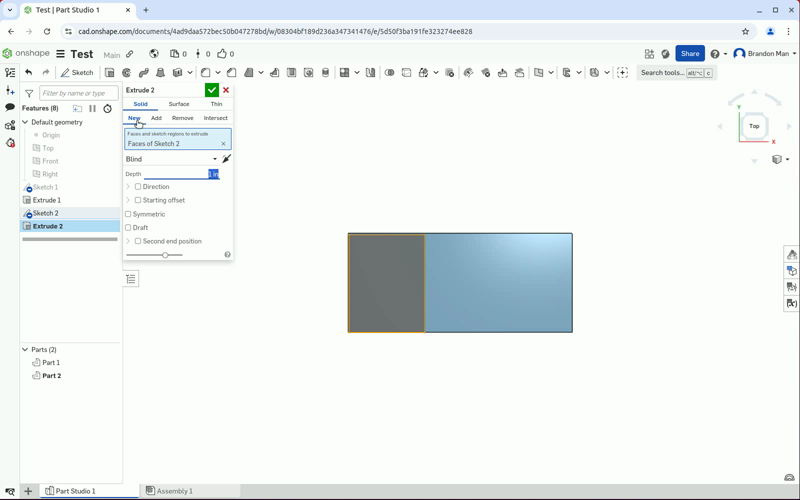
text(-0.241)
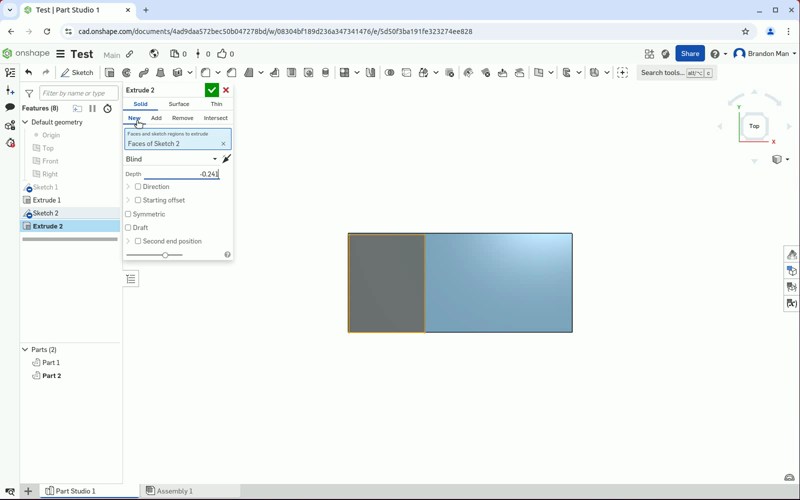
key(enter)
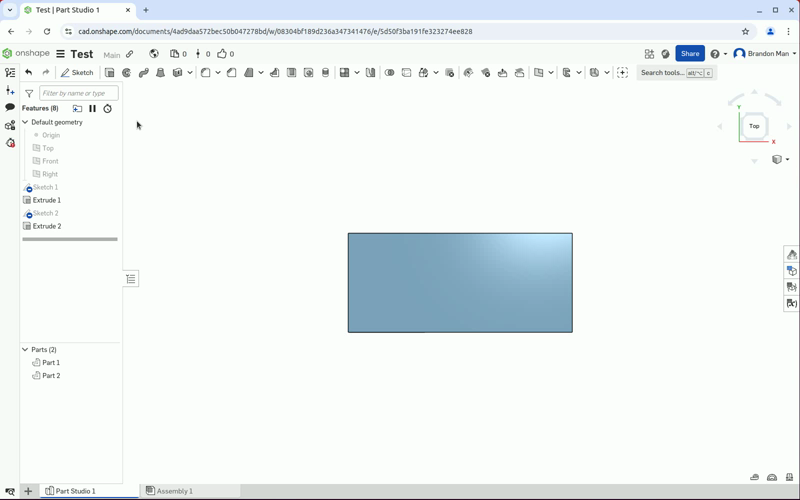
key(shift+h)
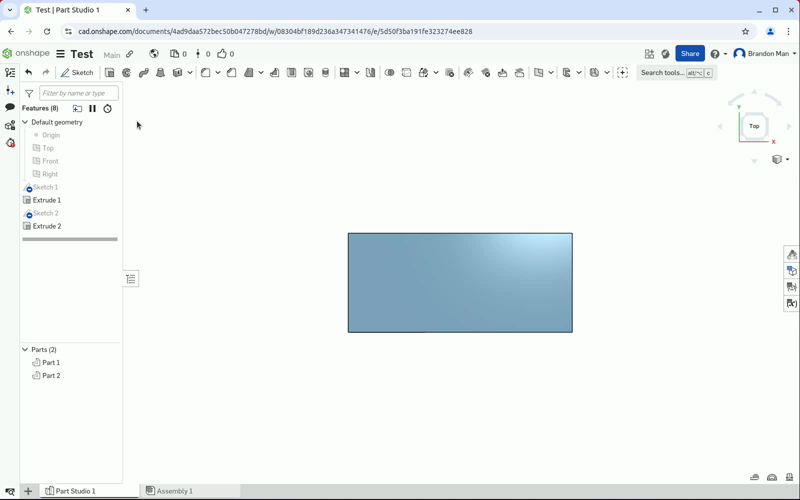
key(shift+h)
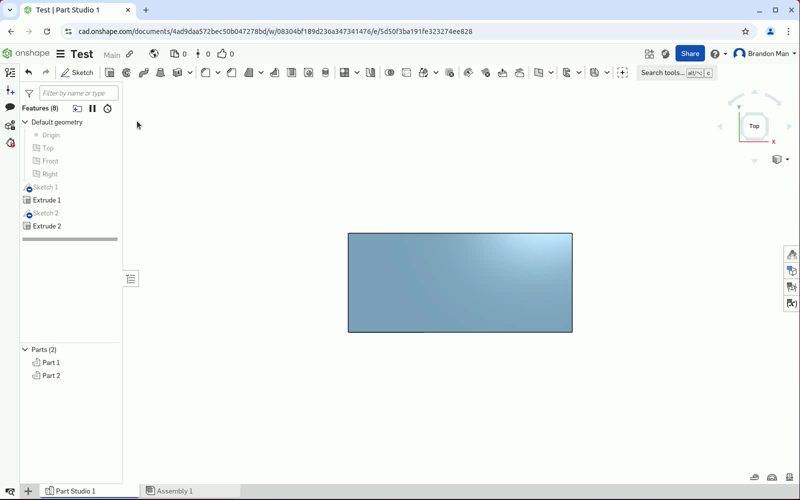
mouse_move(73, 189)
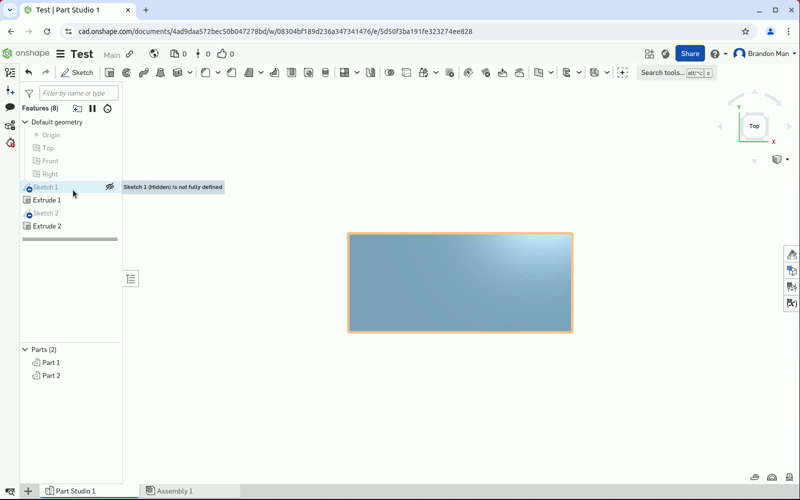
click(73, 189)
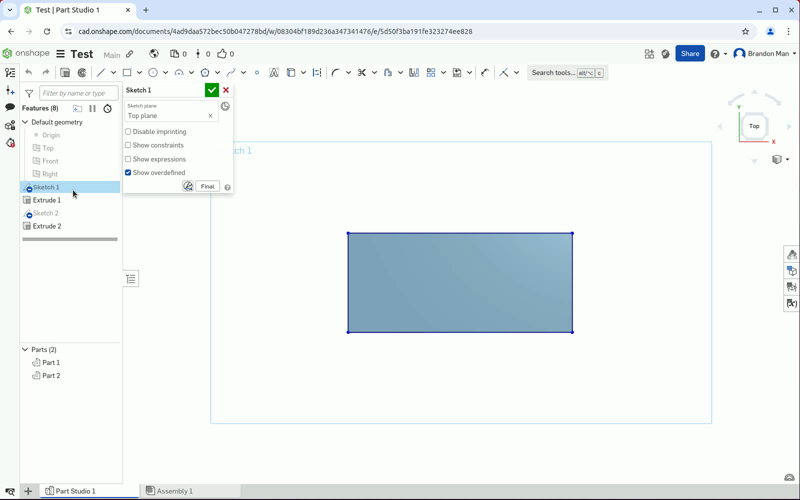
mouse_move(229, 92)
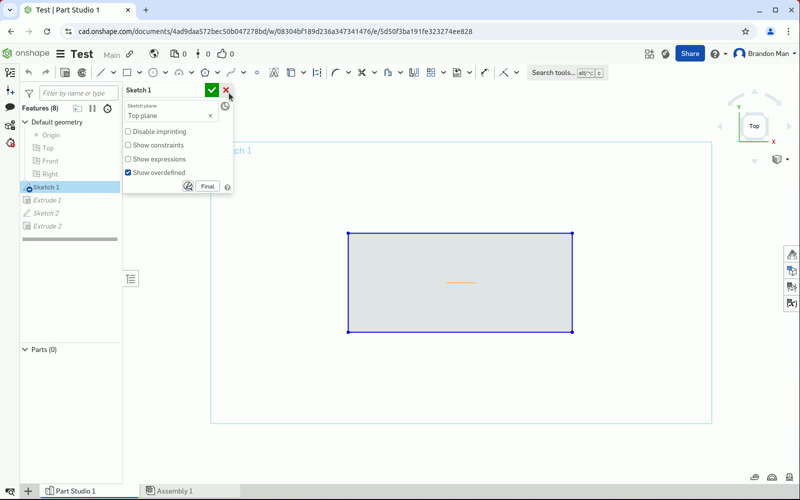
click(229, 92)
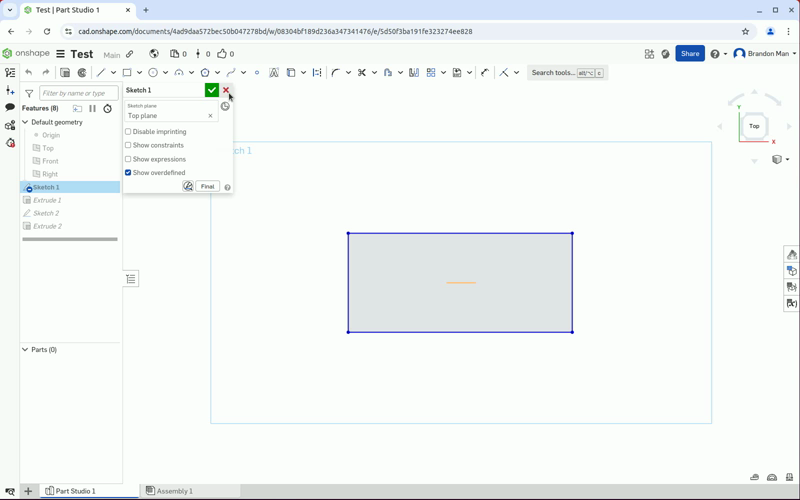
key(shift+s)
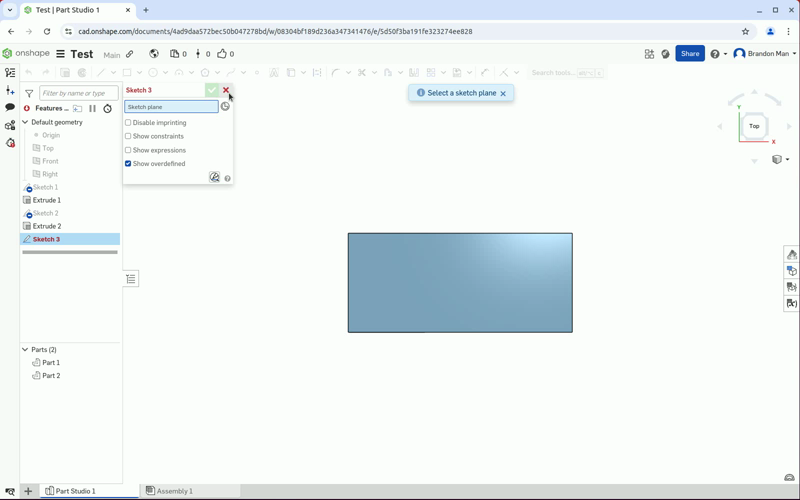
mouse_move(73, 150)
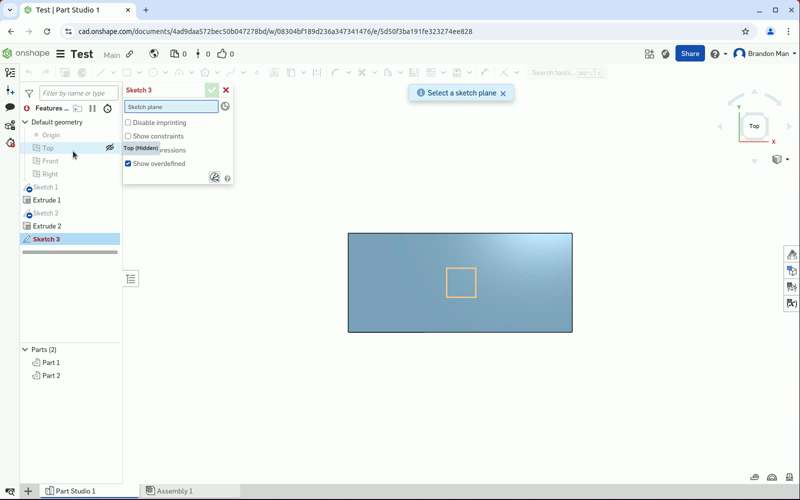
click(73, 150)
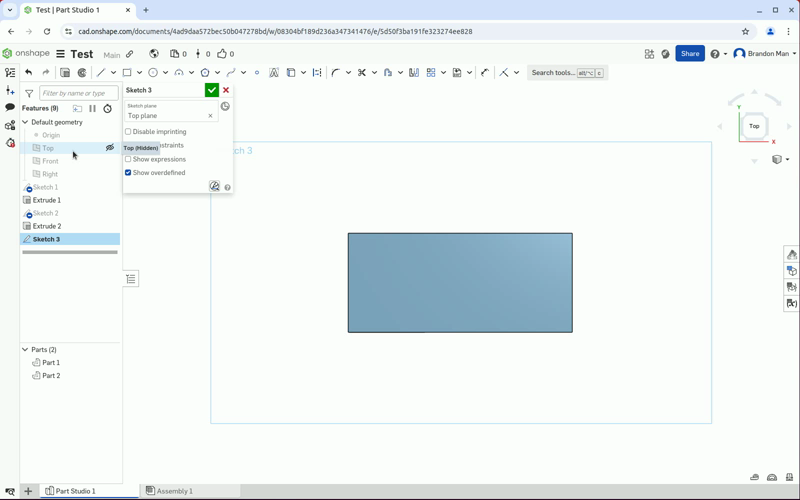
mouse_move(73, 352)
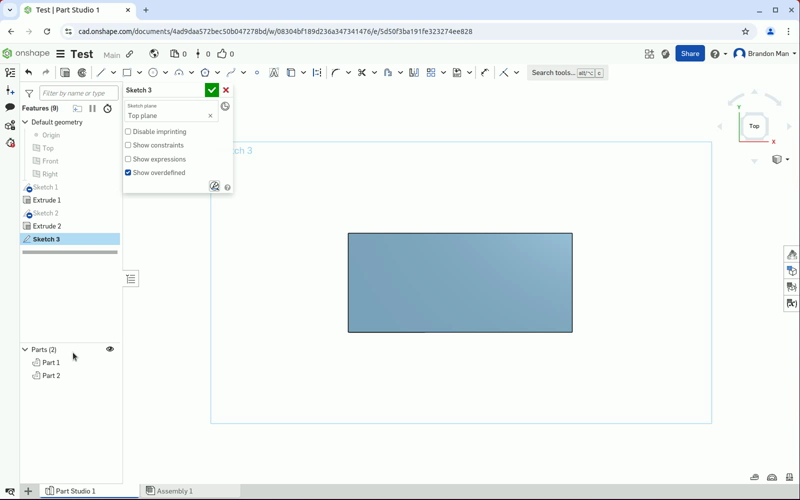
key(y)
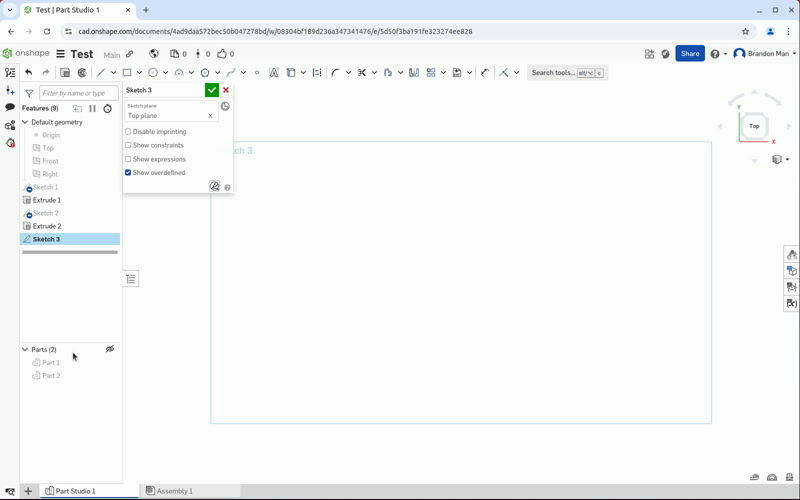
key(l)
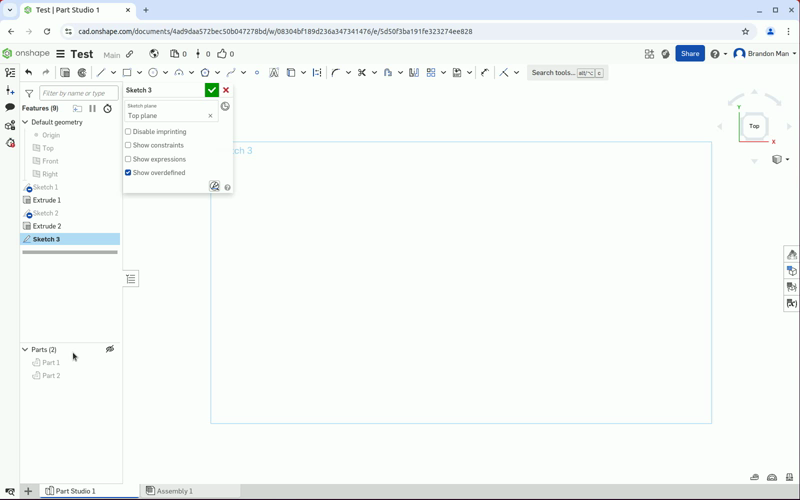
key_down(shift)
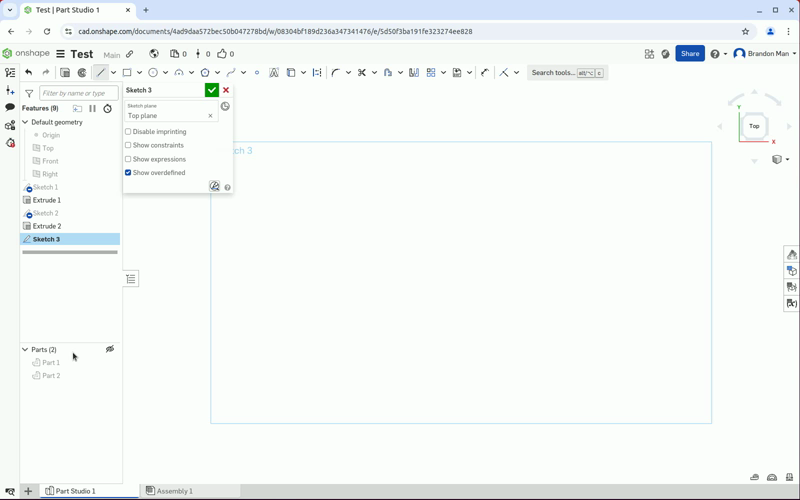
mouse_move(497, 332)
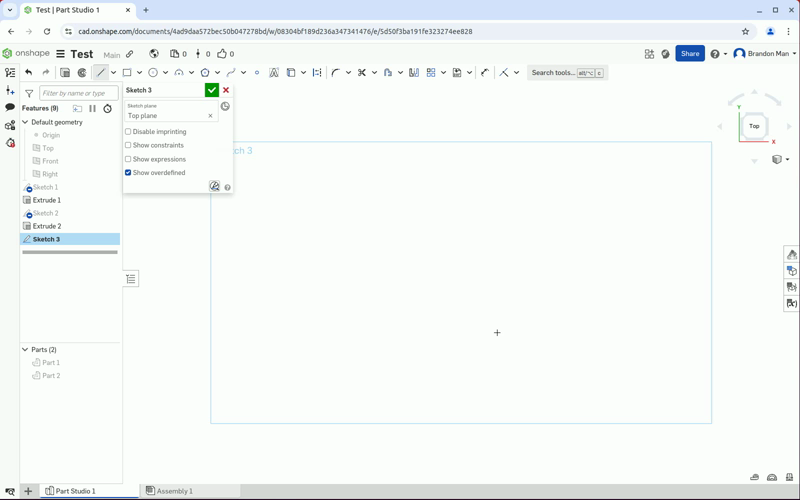
click(497, 332)
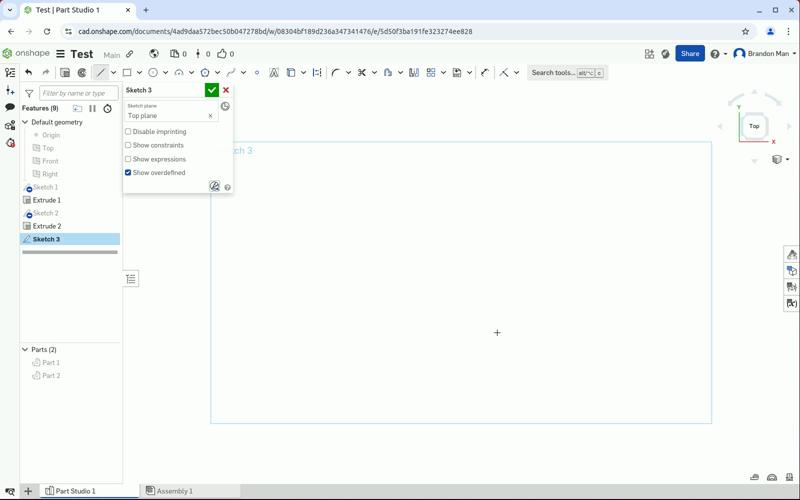
key_up(shift)
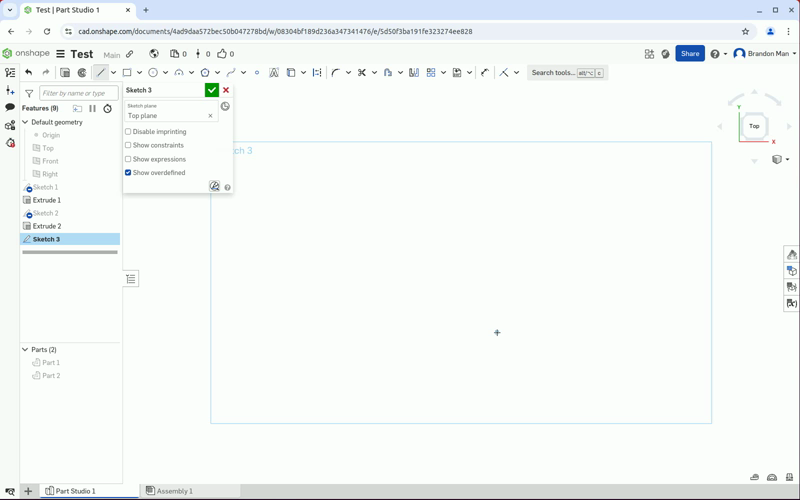
key_down(shift)
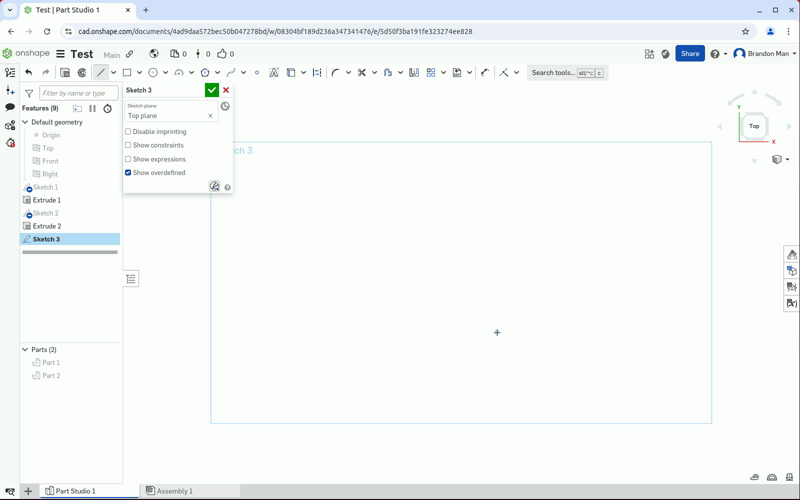
mouse_move(572, 332)
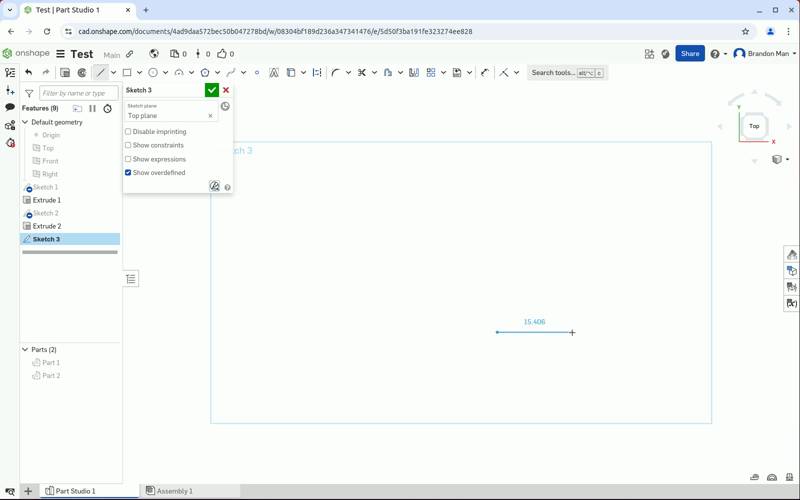
click(572, 332)
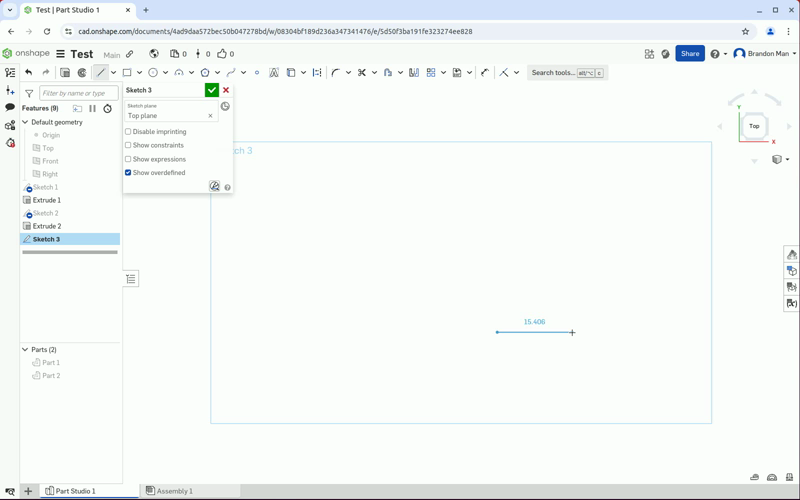
key_up(shift)
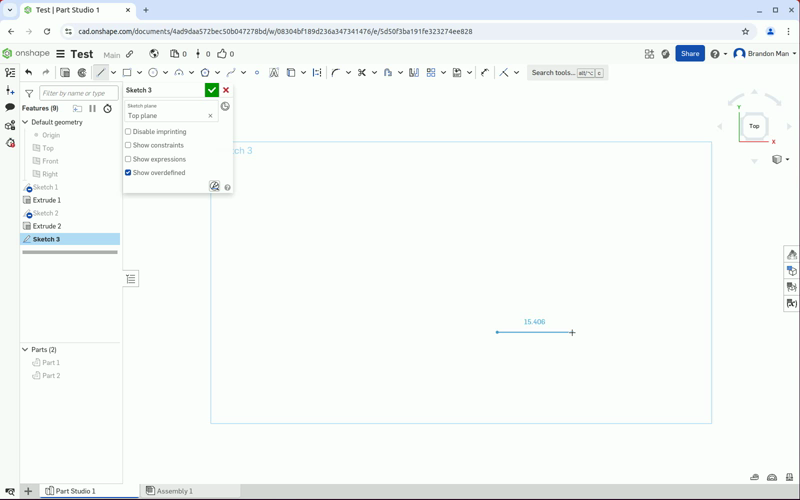
key_down(shift)
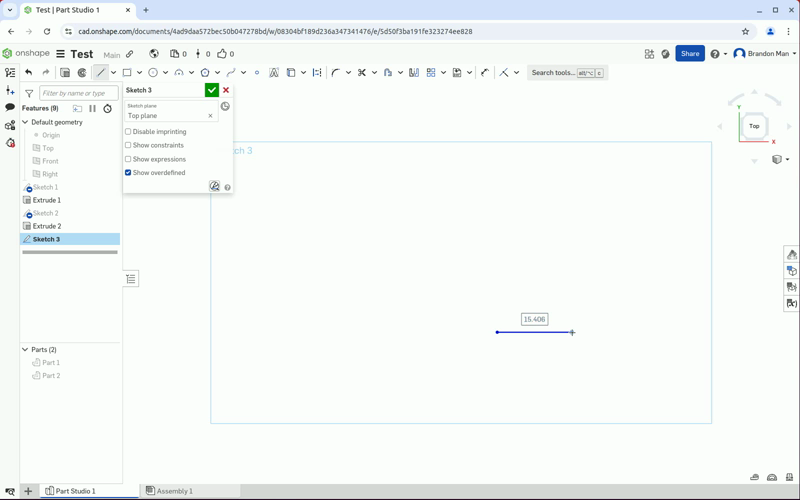
mouse_move(572, 234)
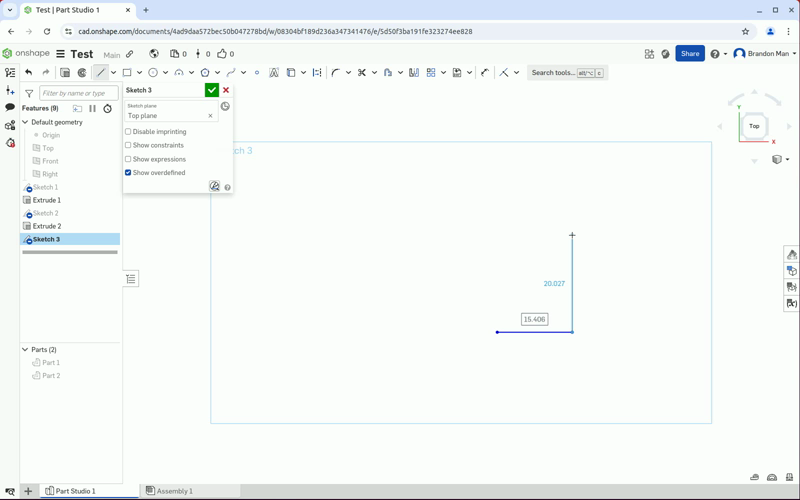
click(572, 234)
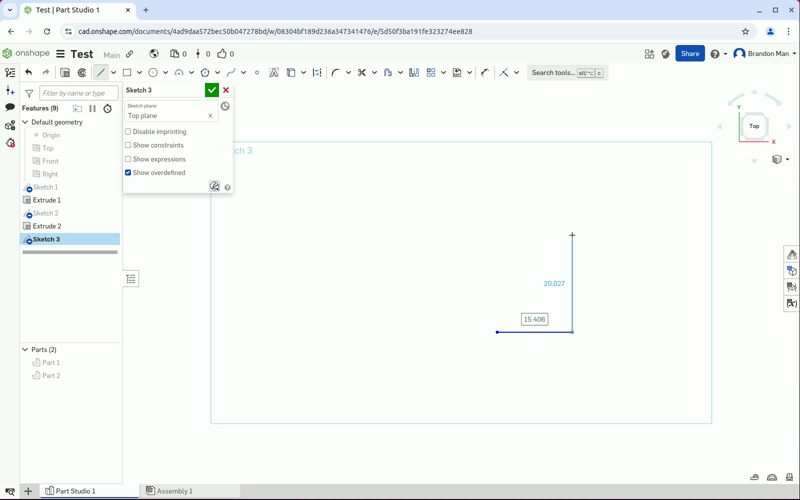
key_up(shift)
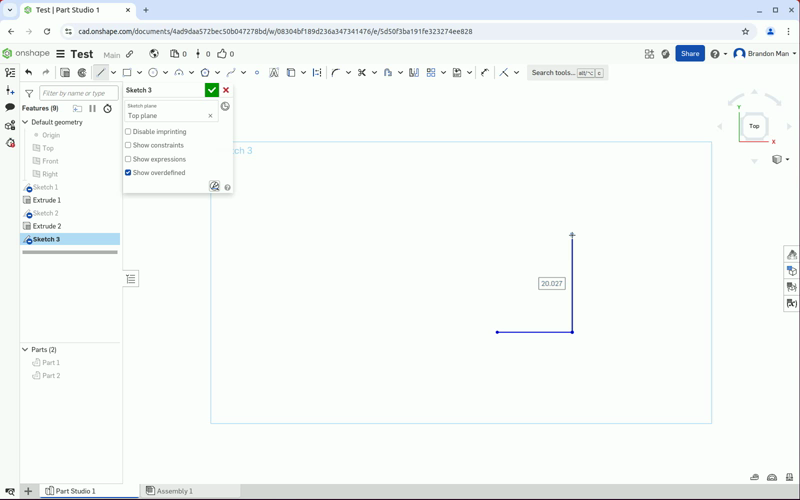
key_down(shift)
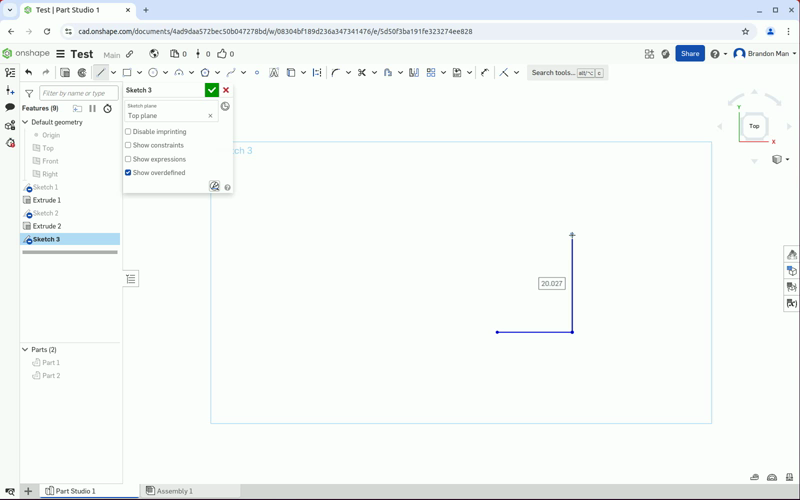
mouse_move(497, 234)
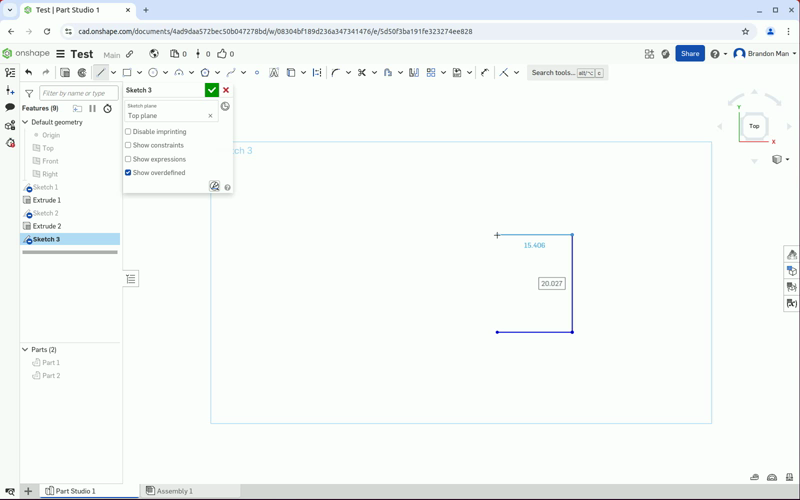
click(497, 234)
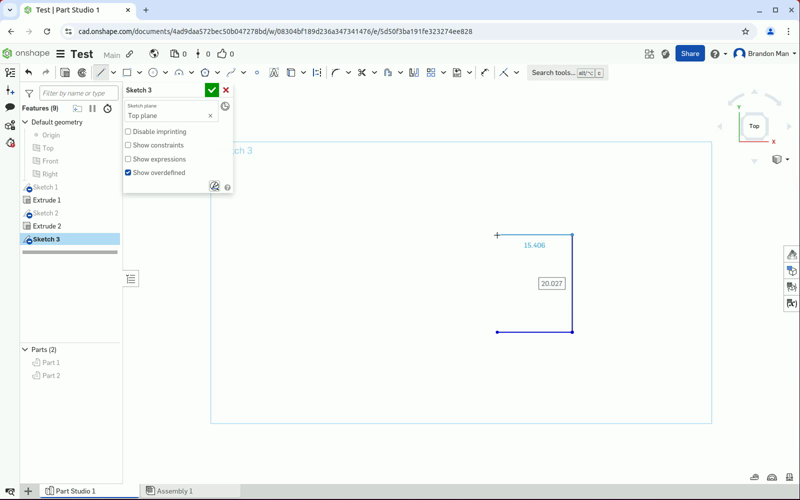
key_up(shift)
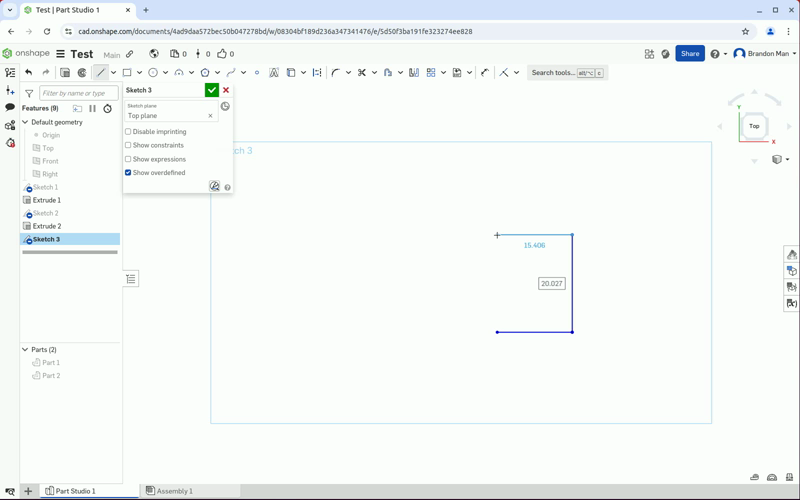
key_down(shift)
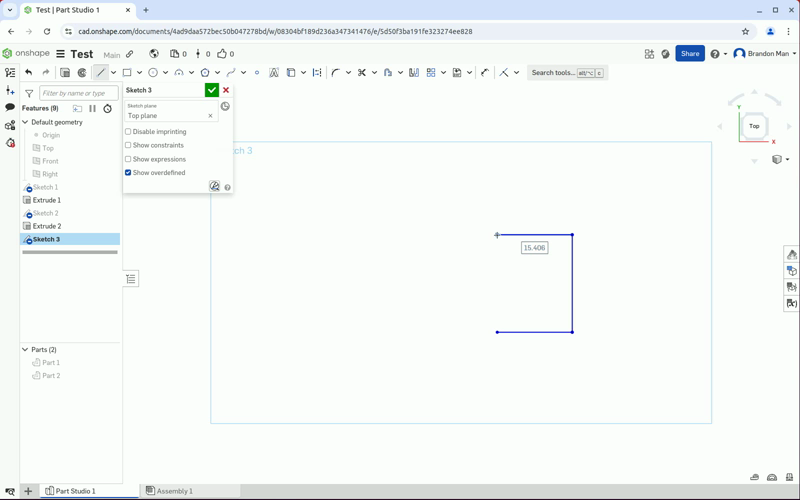
mouse_move(497, 332)
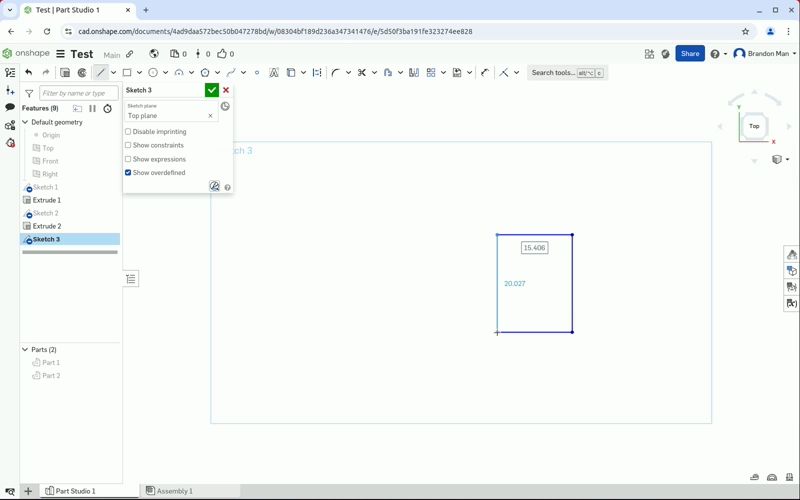
key_up(shift)
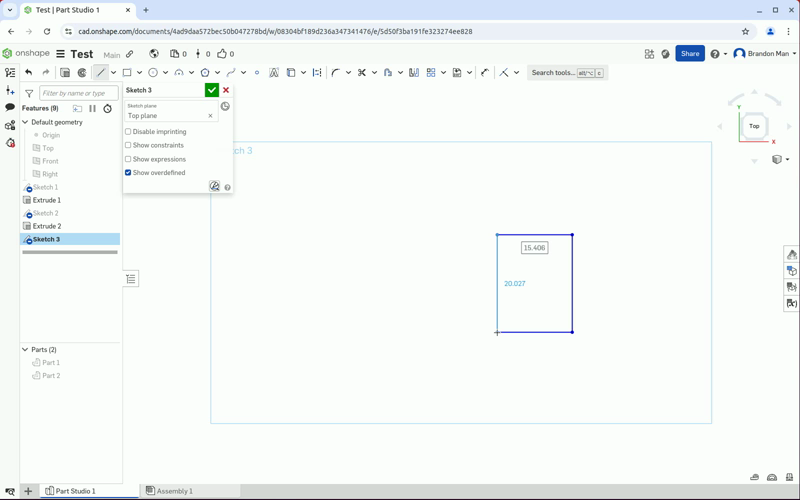
click(497, 332)
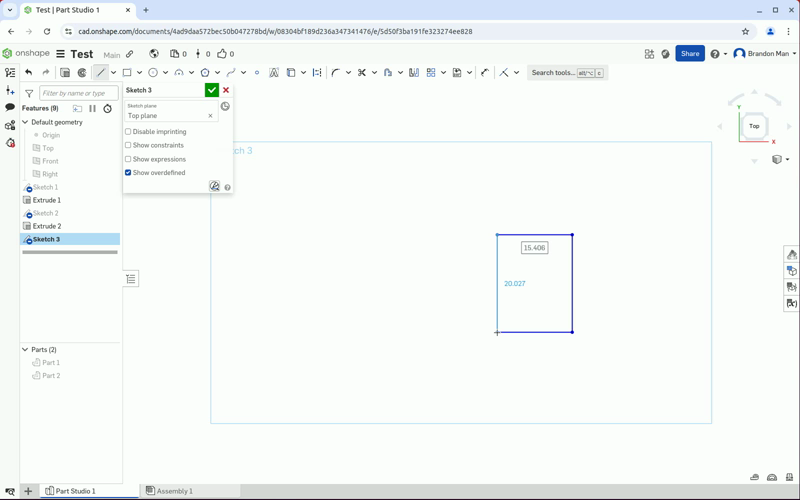
key(esc)
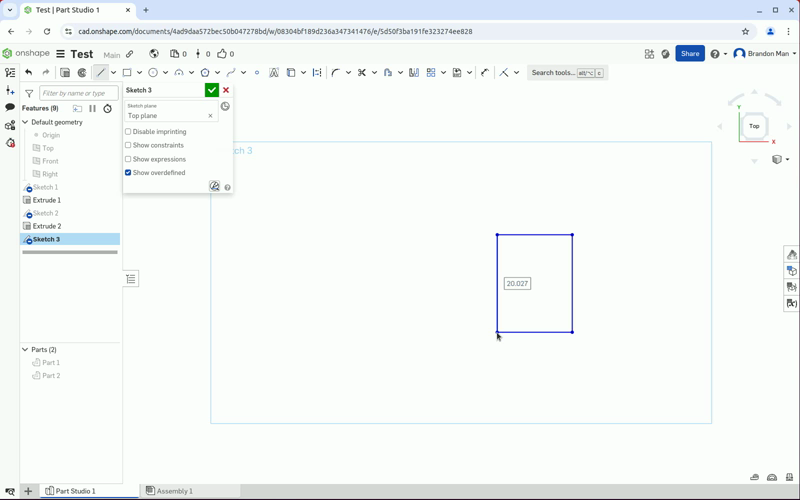
mouse_move(523, 326)
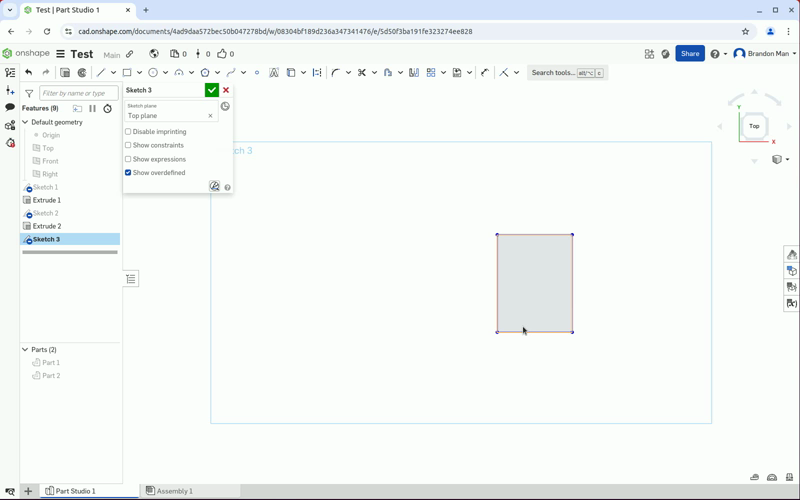
click(523, 326)
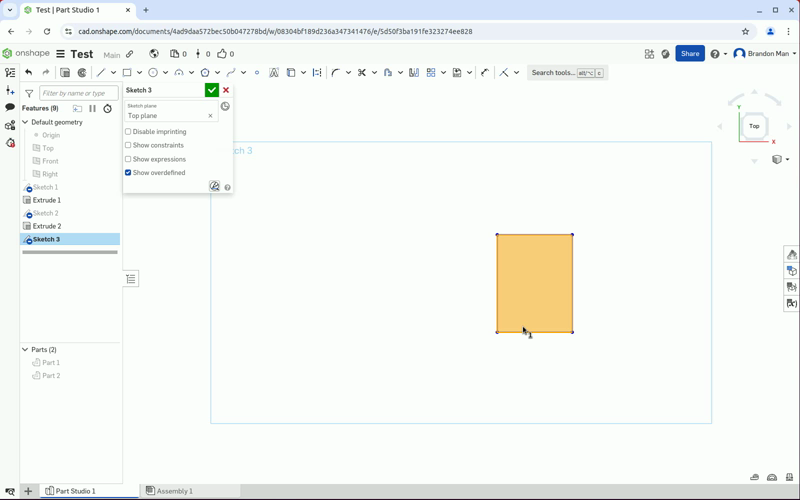
mouse_move(73, 352)
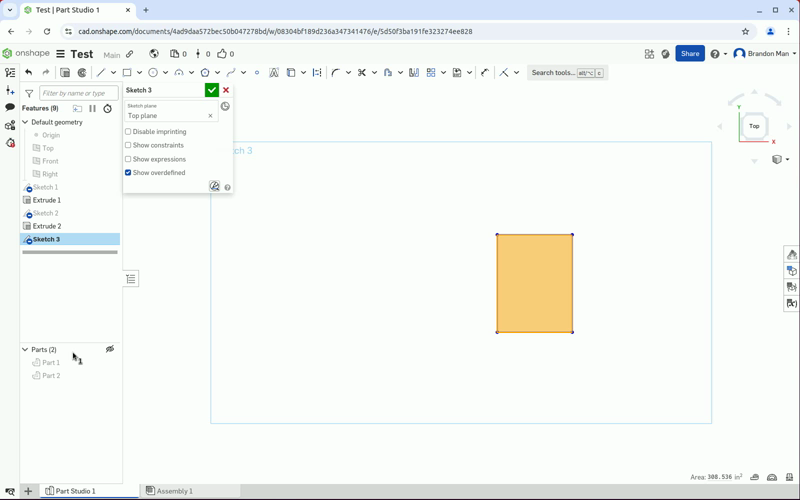
key(shift+y)
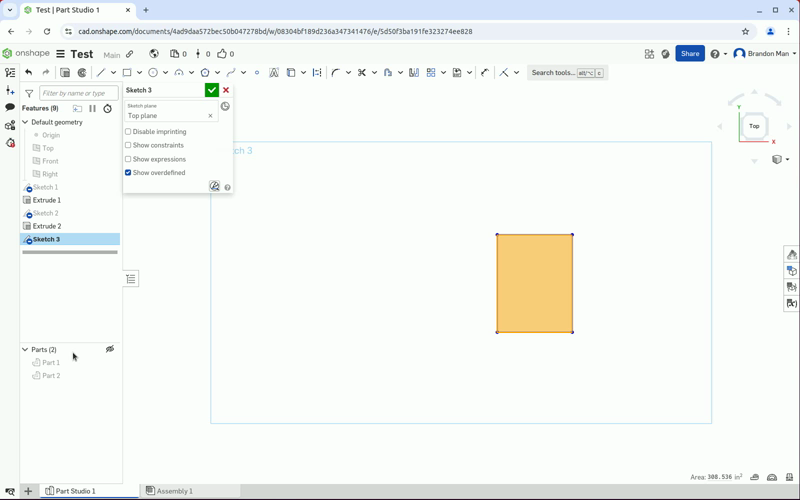
key(shift+e)
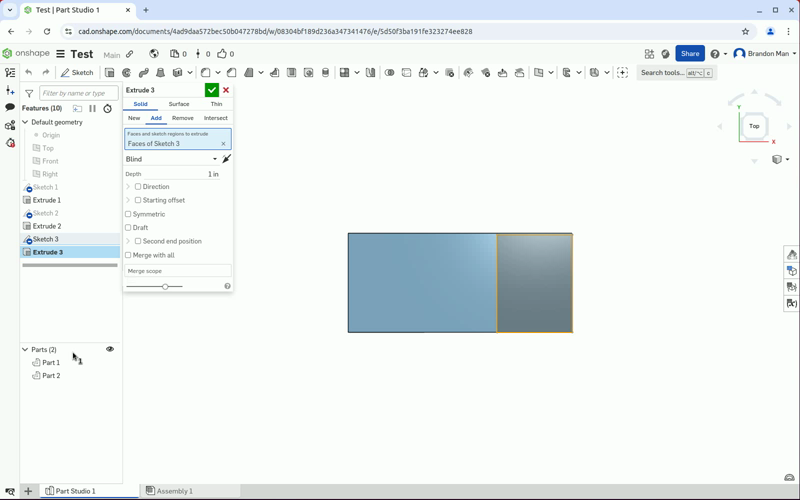
mouse_move(143, 106)
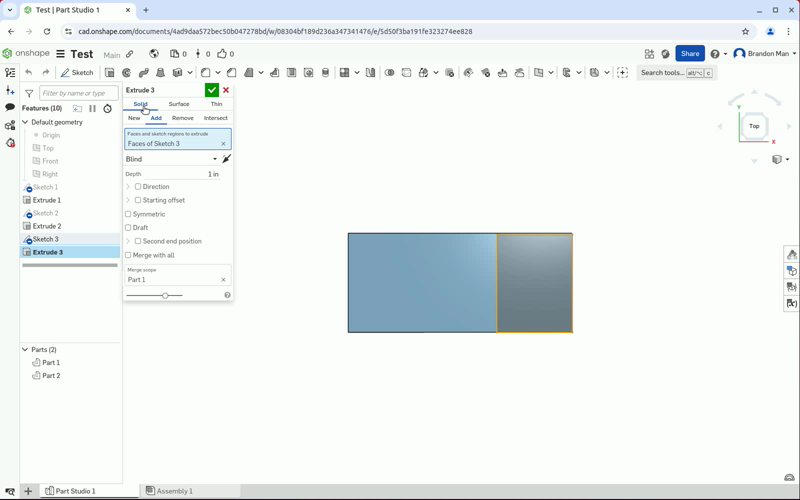
click(143, 106)
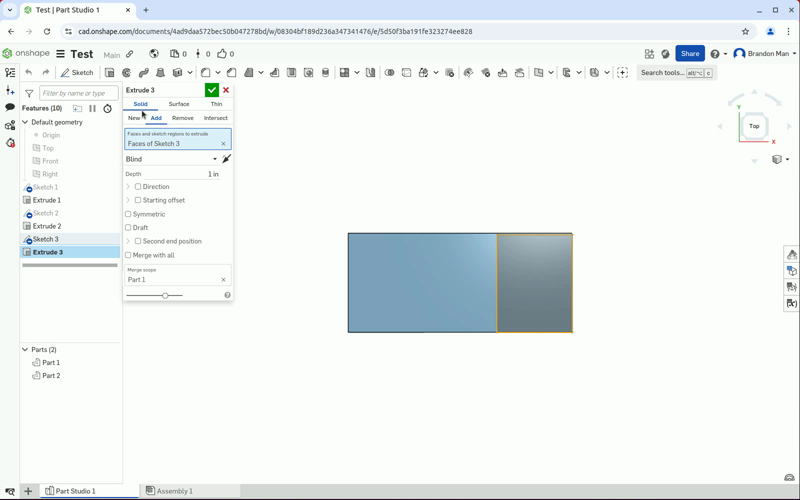
mouse_move(137, 120)
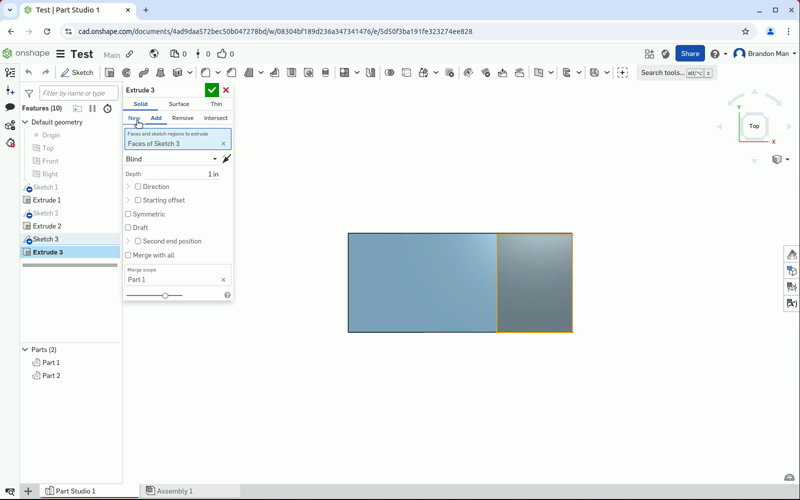
click(137, 120)
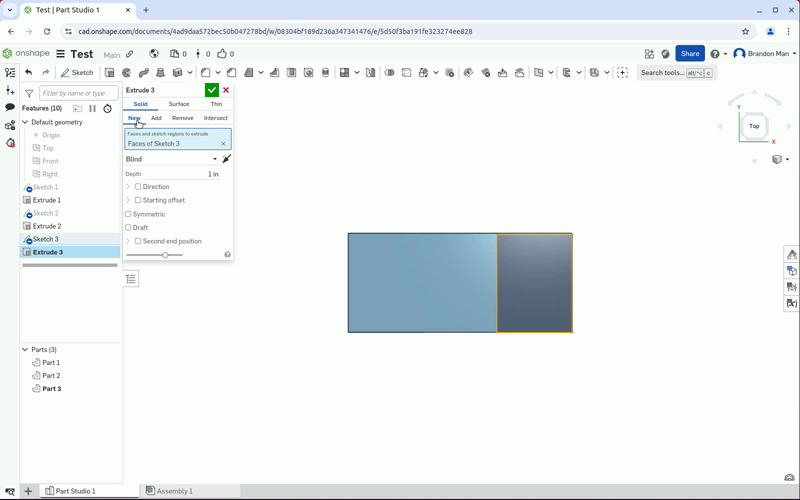
key(tab, 4)
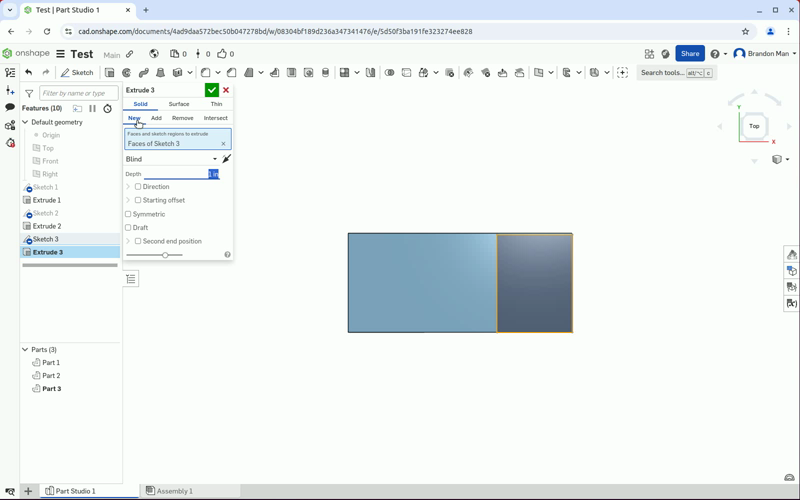
text(-0.241)
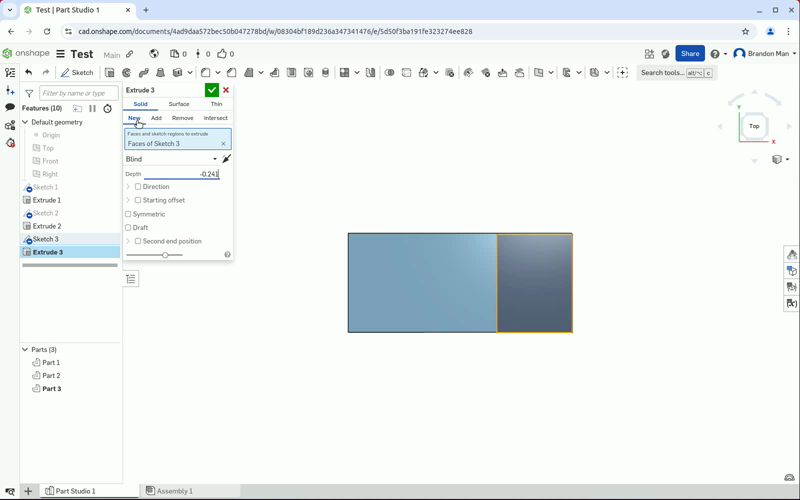
key(enter)
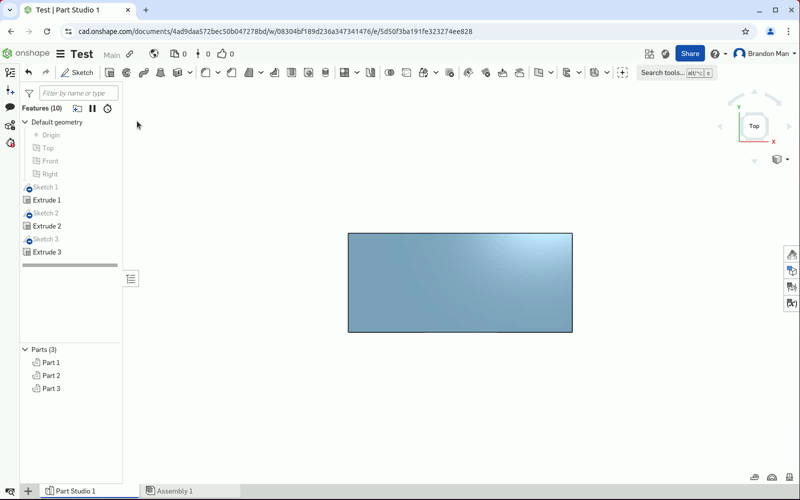
key(shift+h)
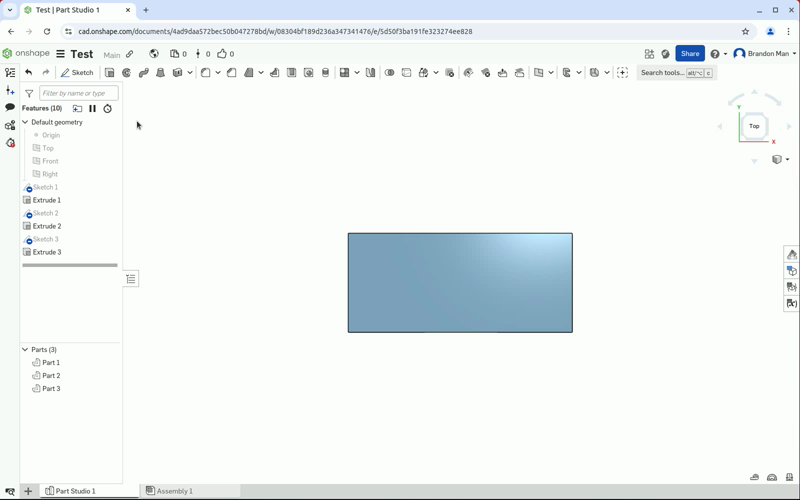
key(shift+h)
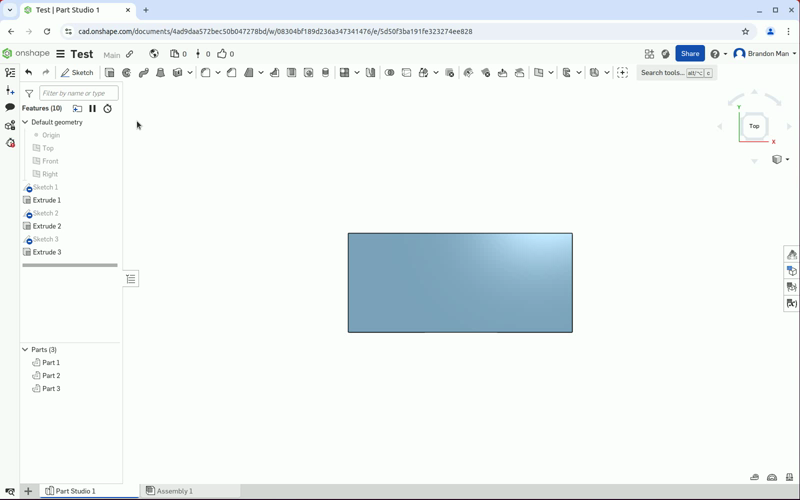
mouse_move(73, 189)
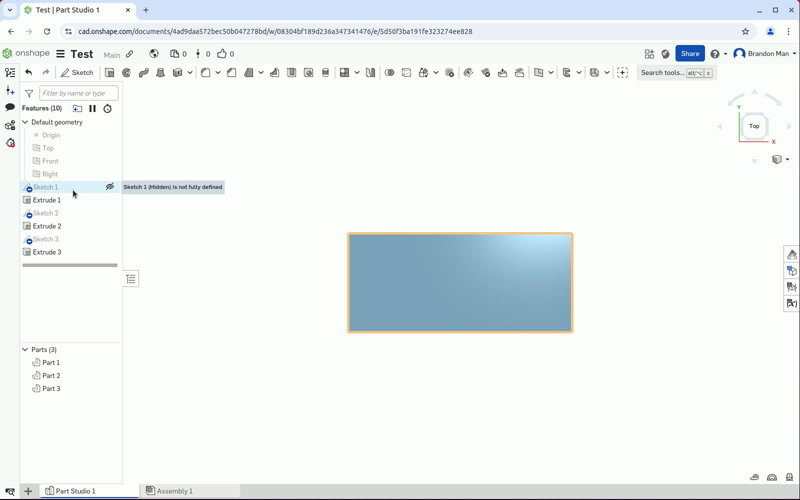
click(73, 189)
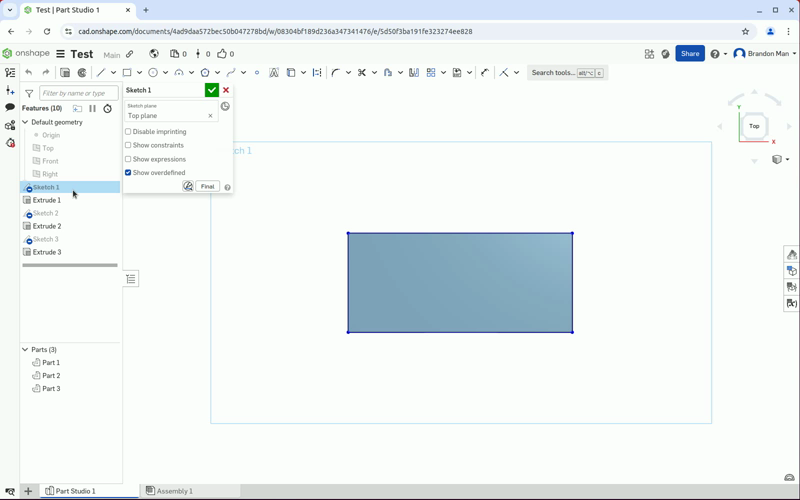
mouse_move(229, 92)
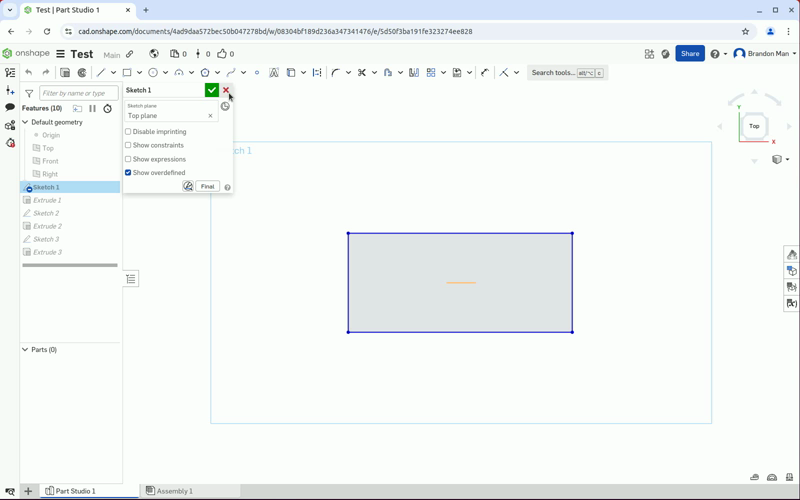
click(229, 92)
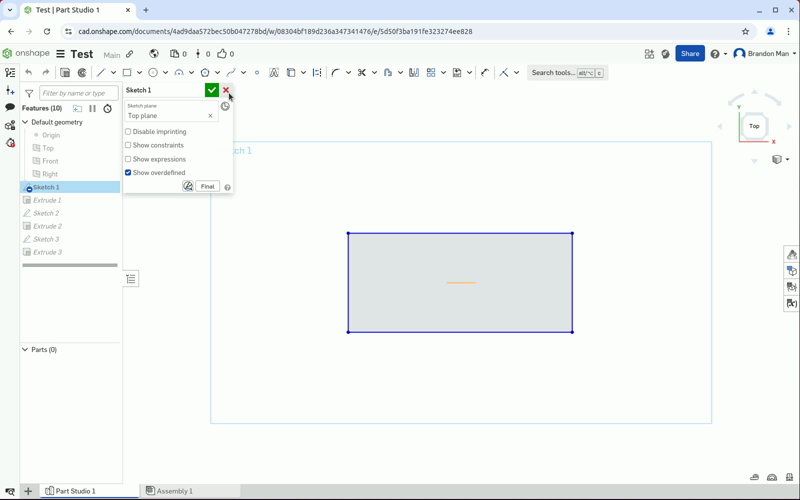
key(shift+s)
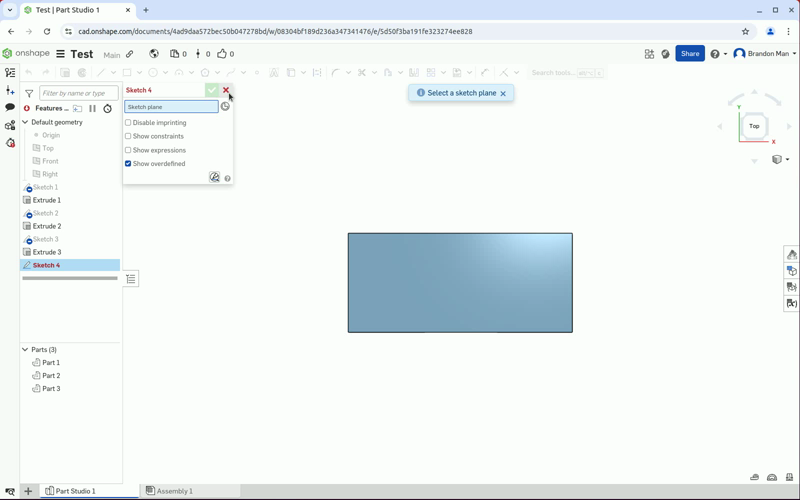
mouse_move(73, 150)
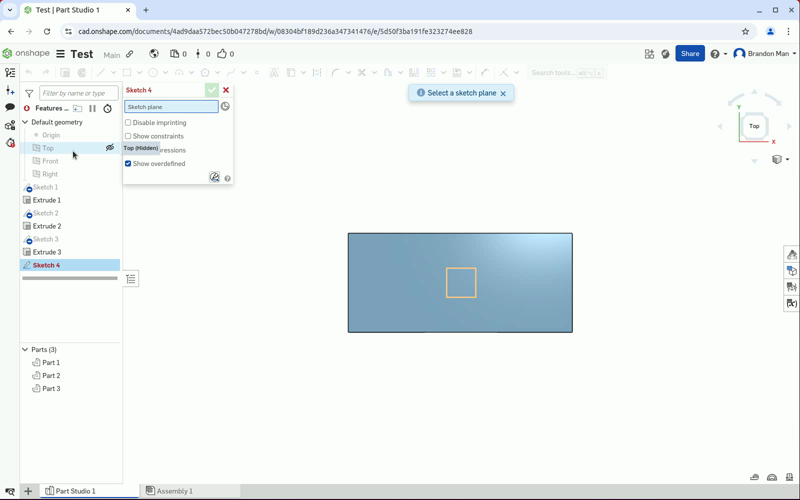
click(73, 150)
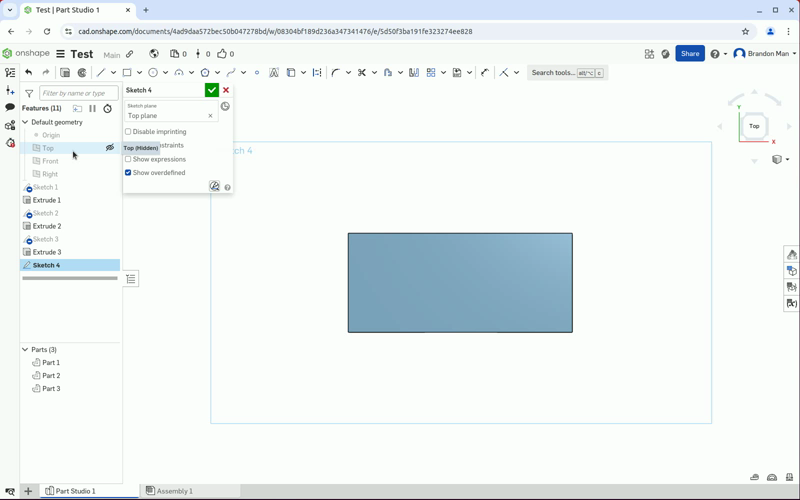
mouse_move(73, 352)
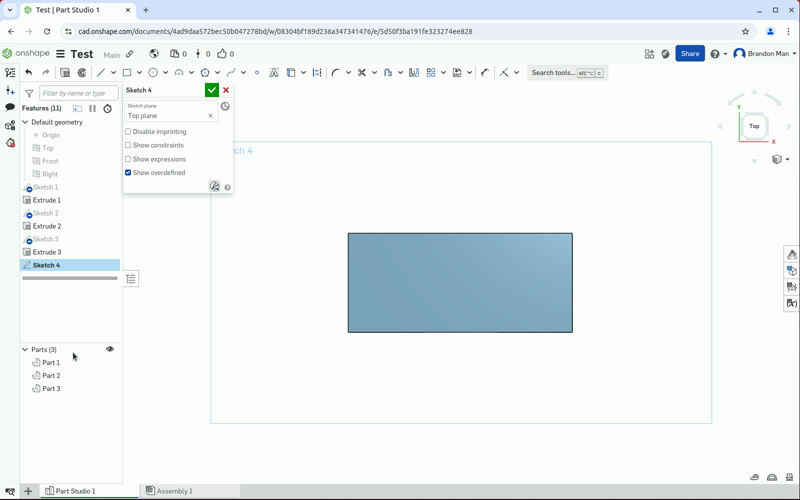
key(y)
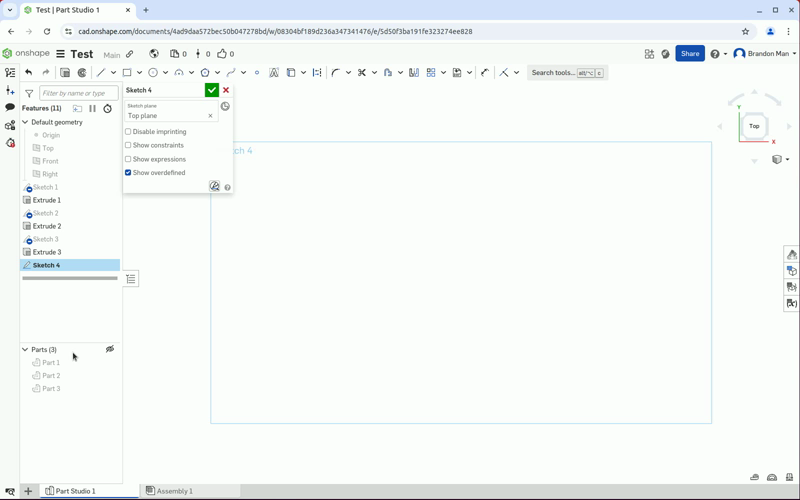
key(l)
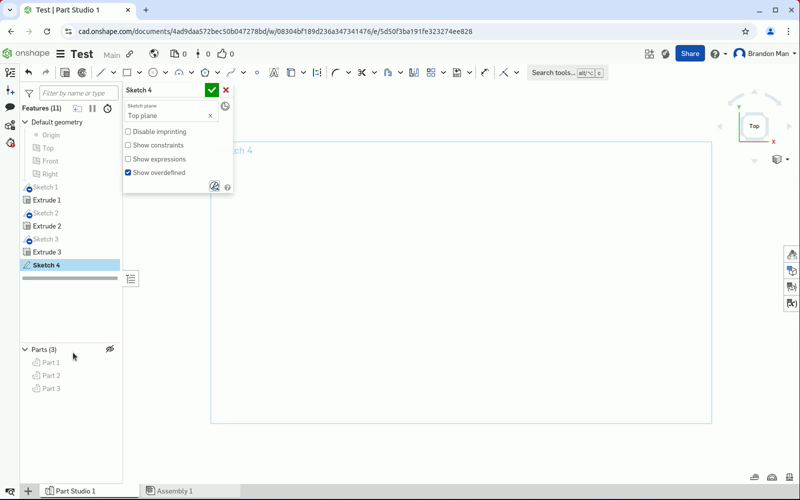
key_down(shift)
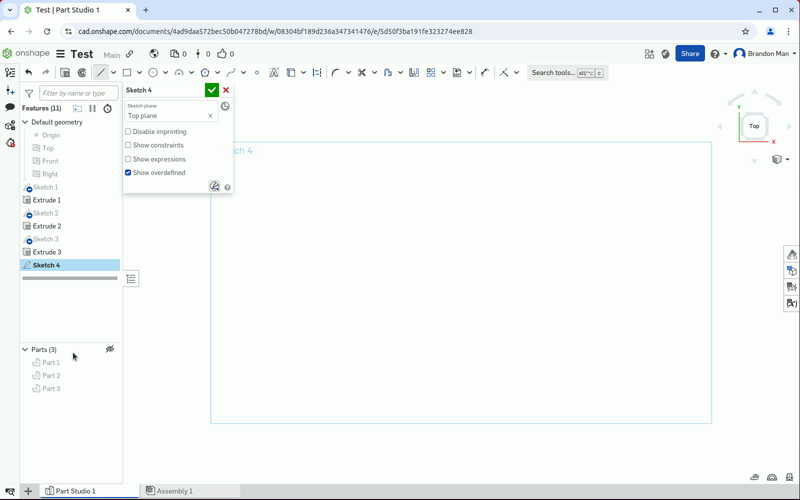
mouse_move(426, 332)
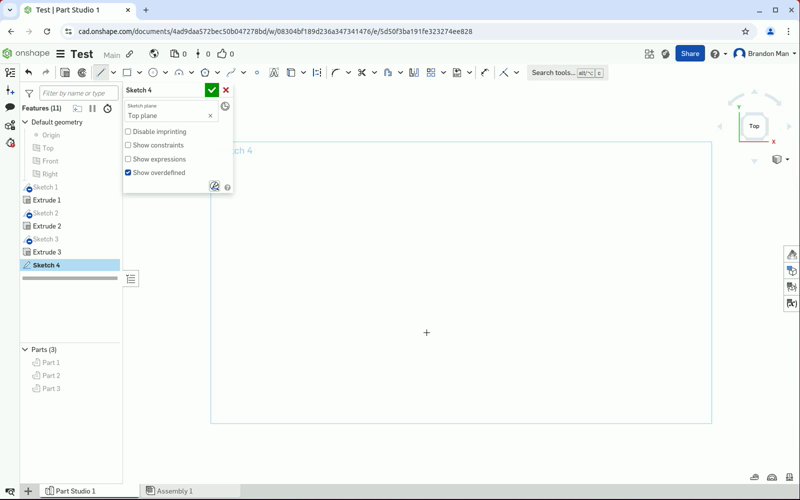
click(426, 332)
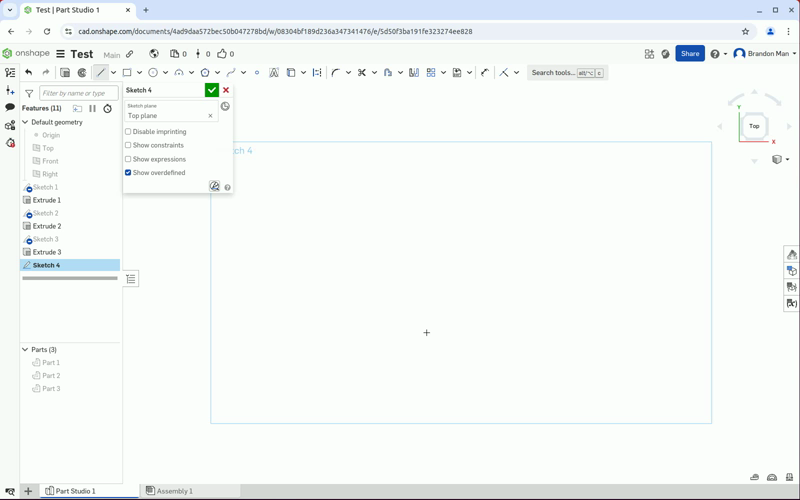
key_up(shift)
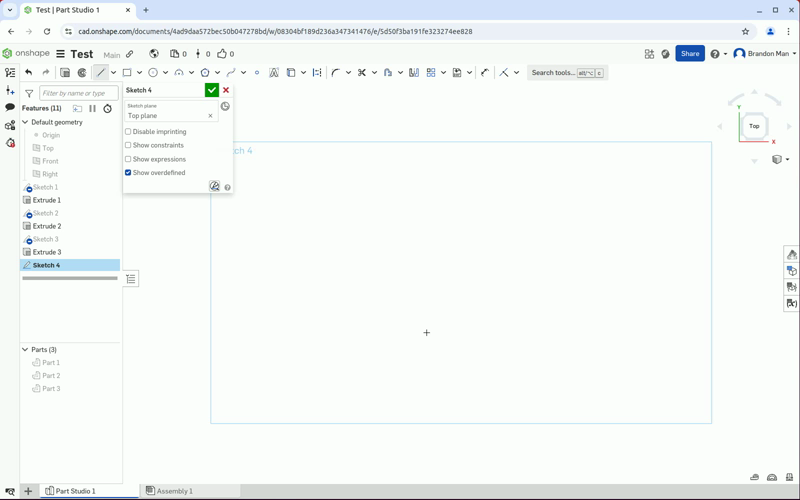
key_down(shift)
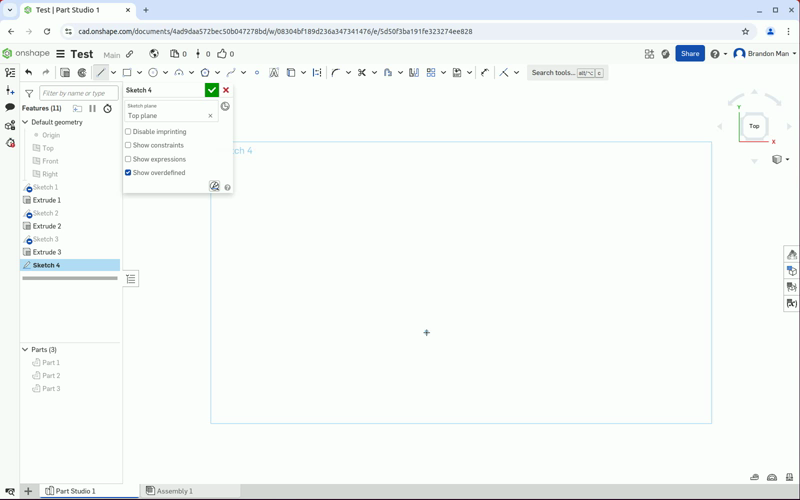
mouse_move(494, 332)
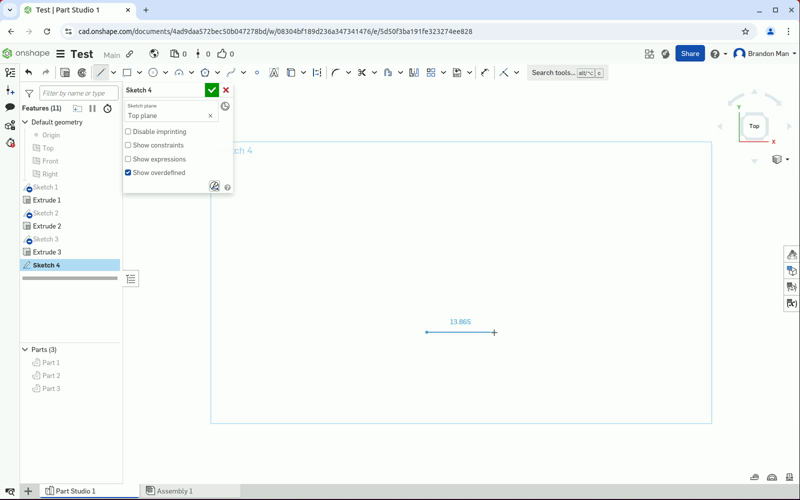
click(494, 332)
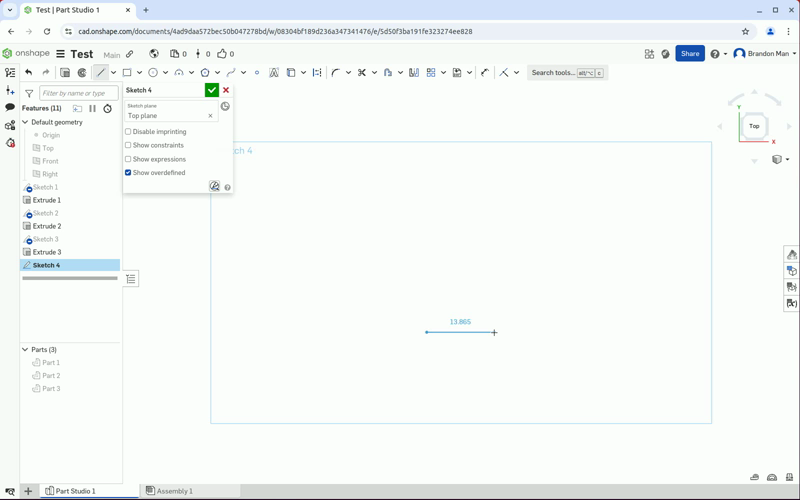
key_up(shift)
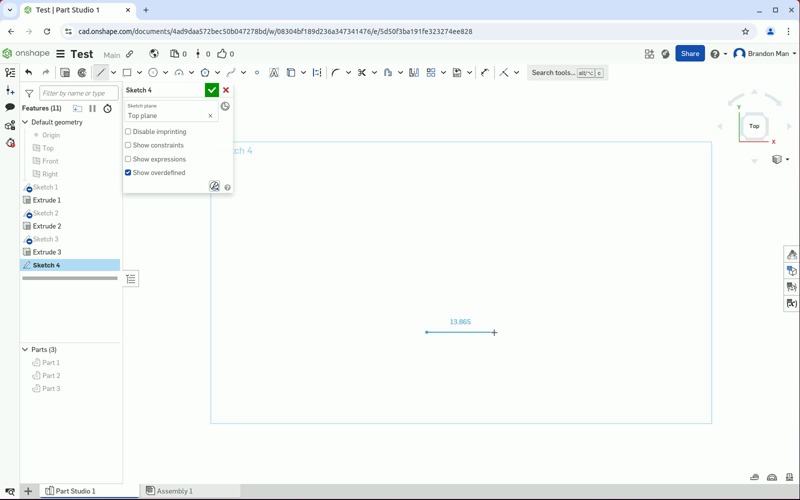
key_down(shift)
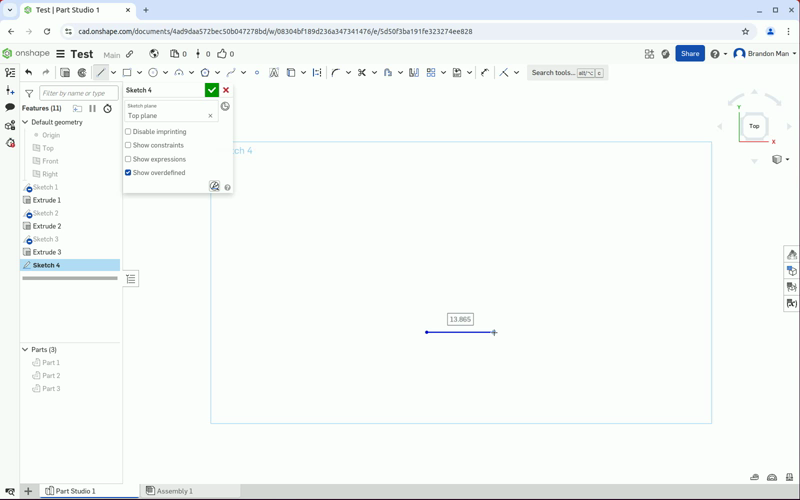
mouse_move(494, 234)
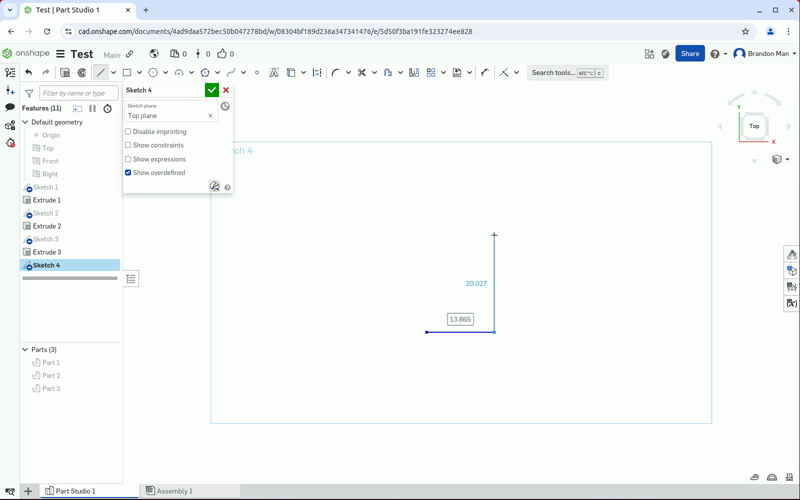
click(494, 234)
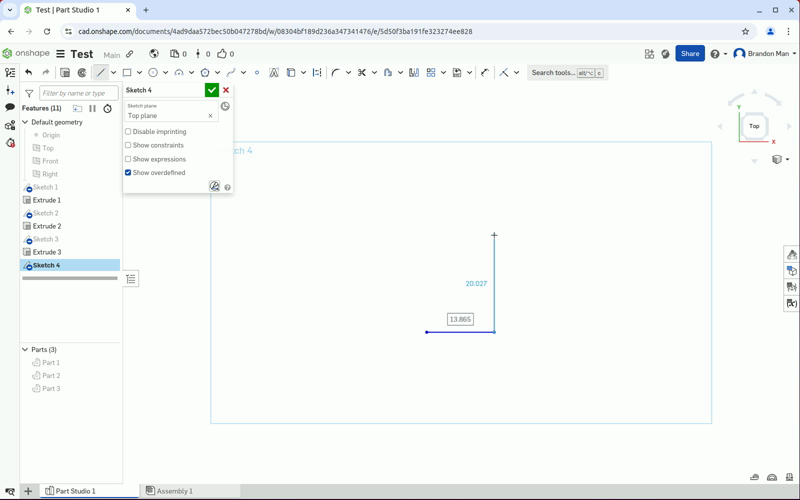
key_up(shift)
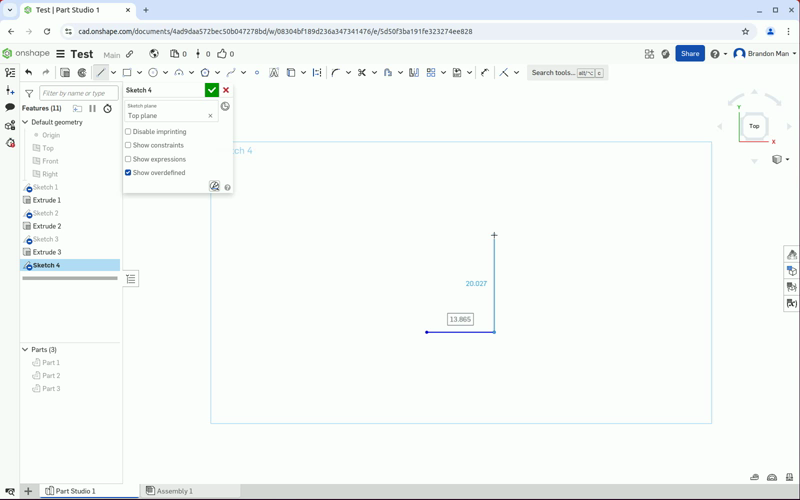
key_down(shift)
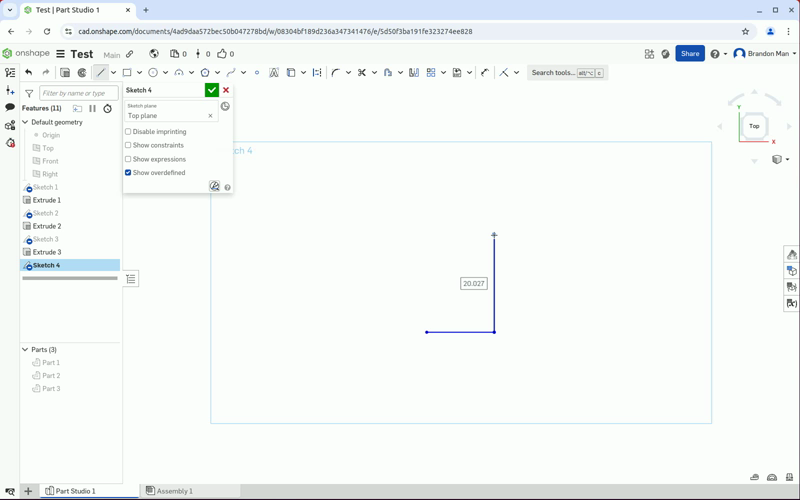
mouse_move(426, 234)
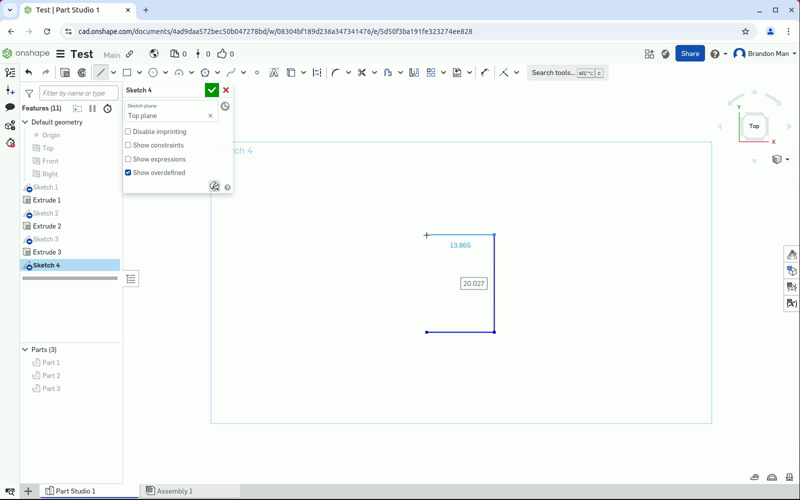
click(426, 234)
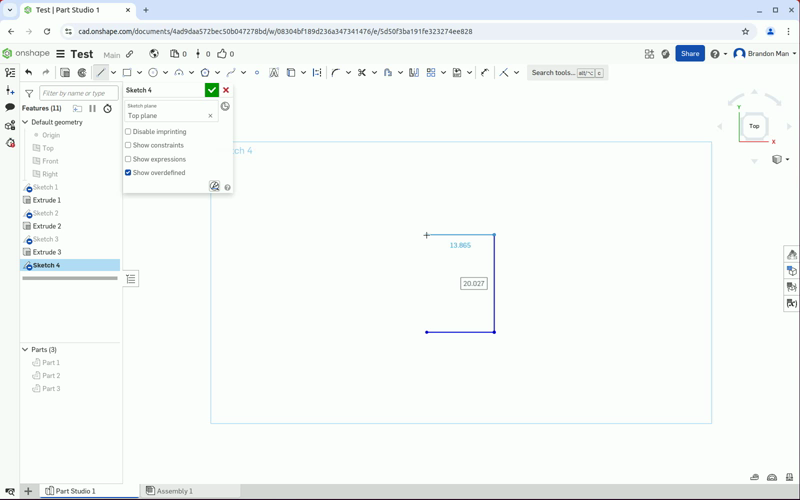
key_up(shift)
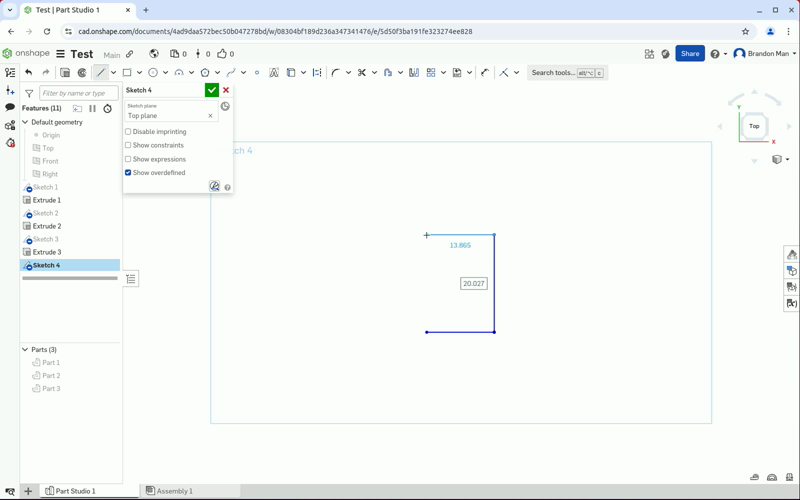
key_down(shift)
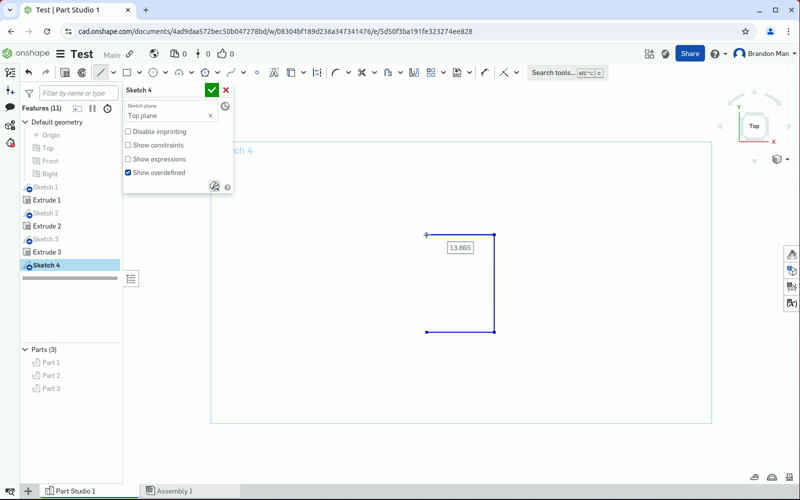
mouse_move(426, 332)
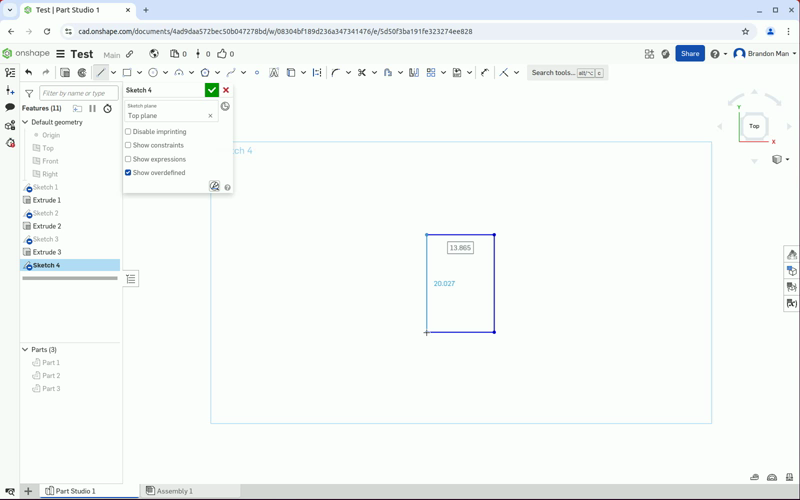
key_up(shift)
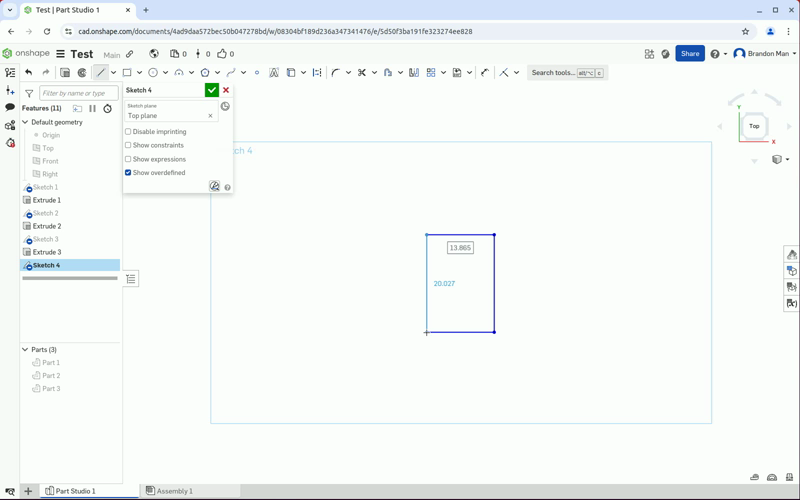
click(426, 332)
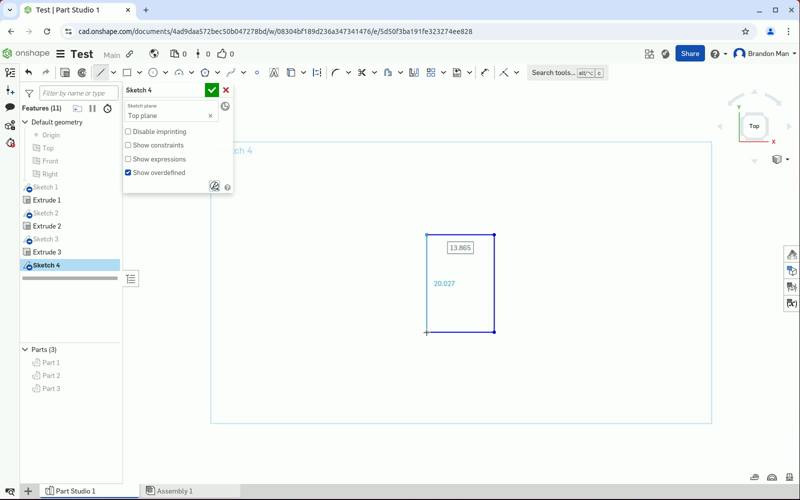
key(esc)
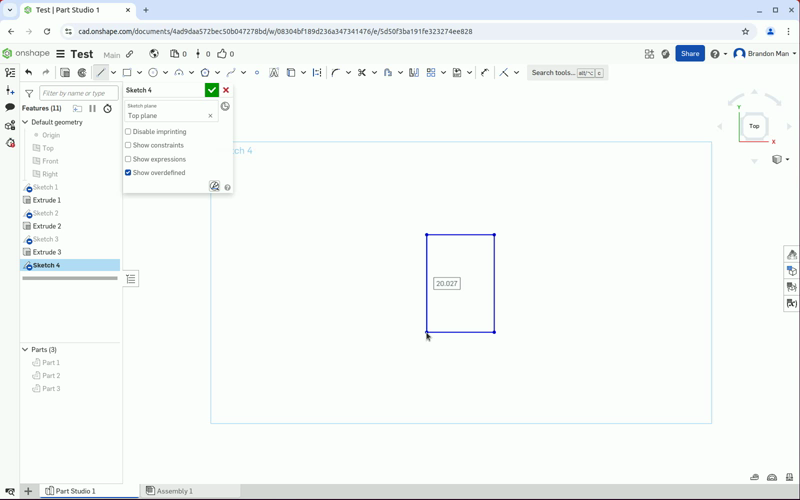
mouse_move(442, 250)
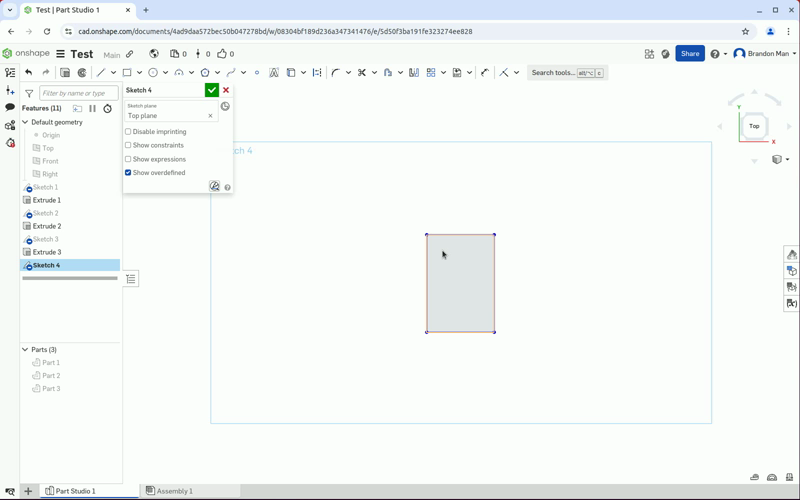
click(442, 250)
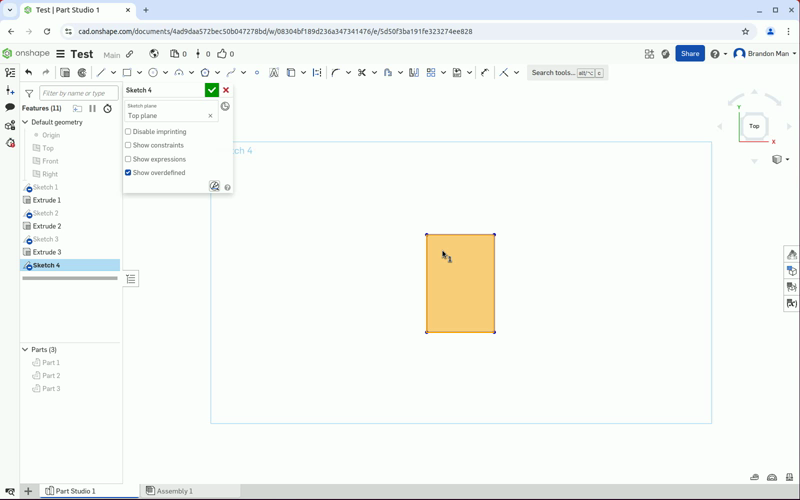
mouse_move(73, 352)
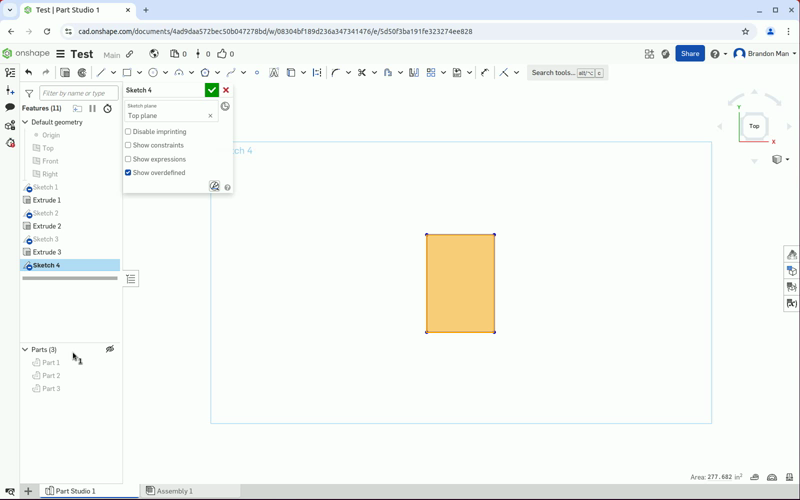
key(shift+y)
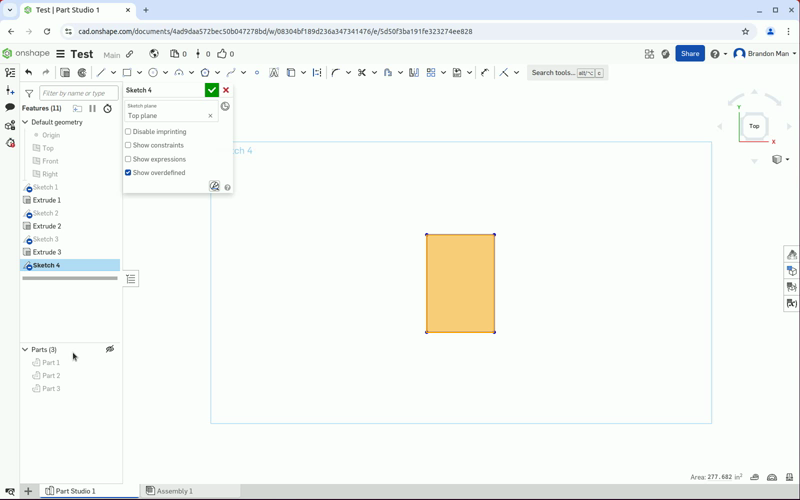
key(shift+e)
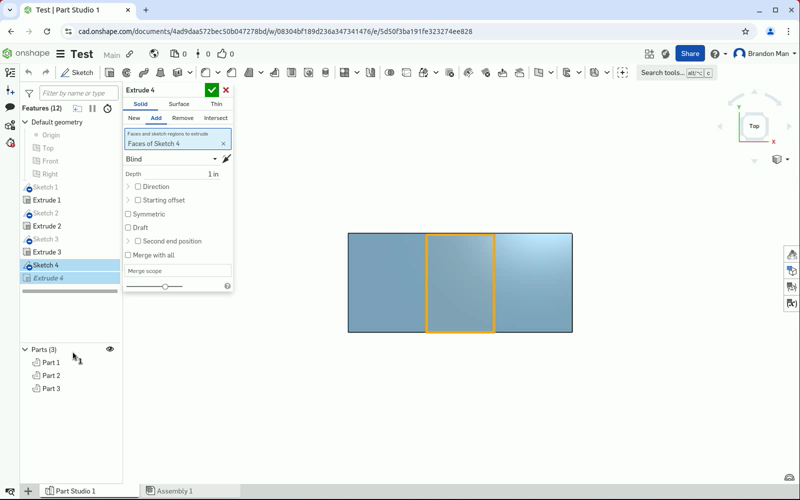
mouse_move(143, 106)
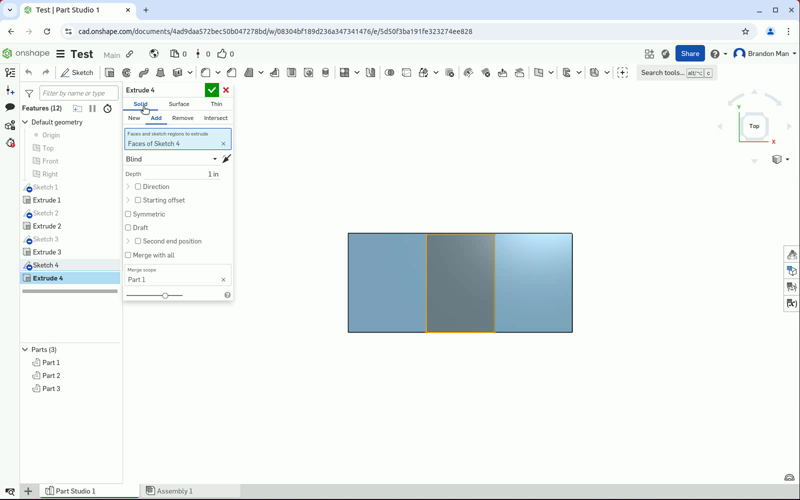
click(143, 106)
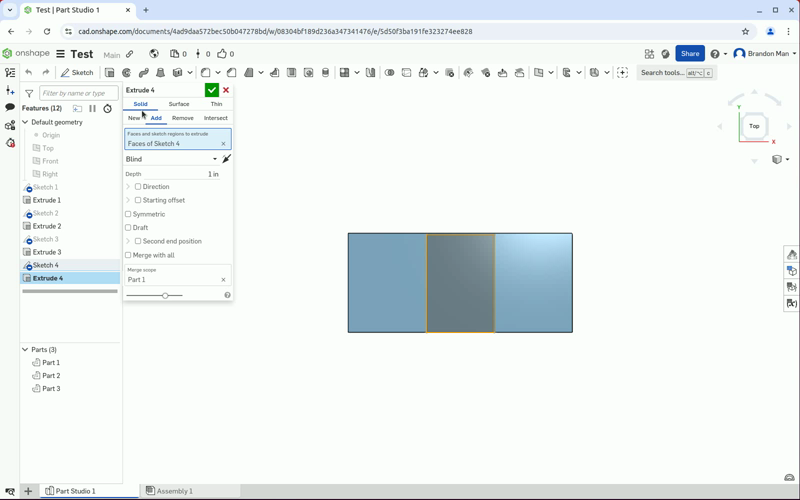
mouse_move(137, 120)
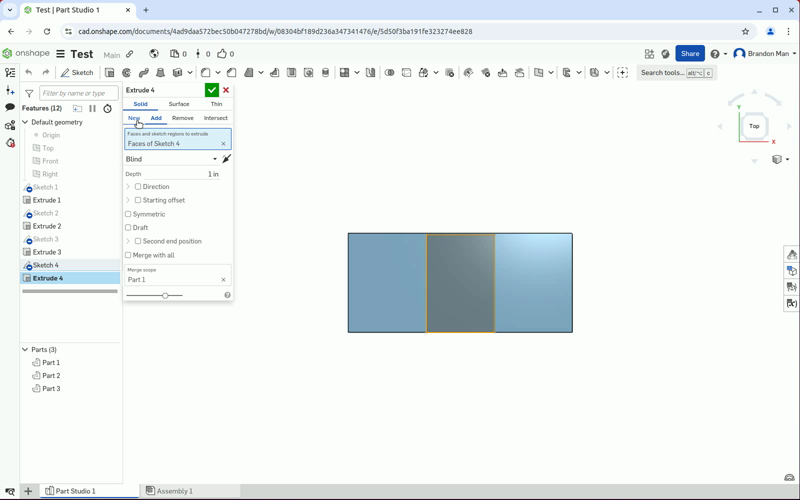
click(137, 120)
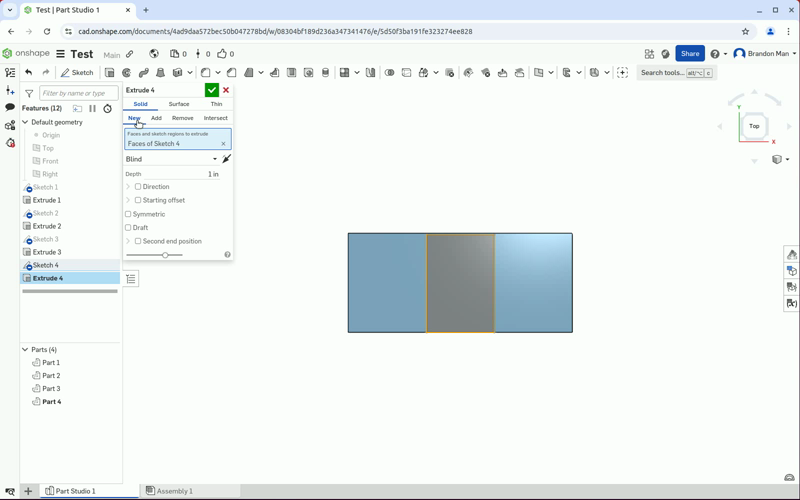
key(tab, 4)
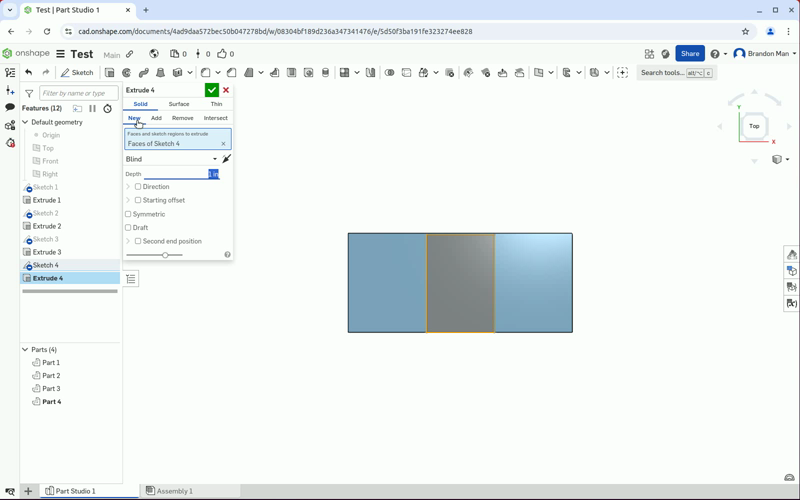
text(-0.241)
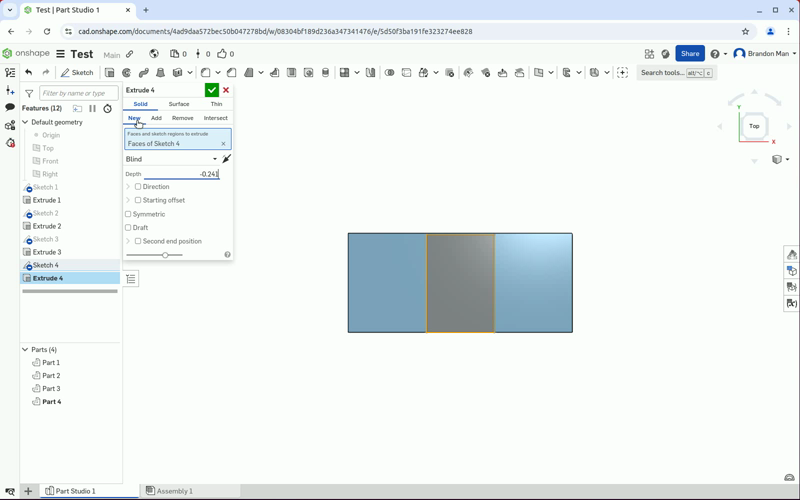
key(enter)
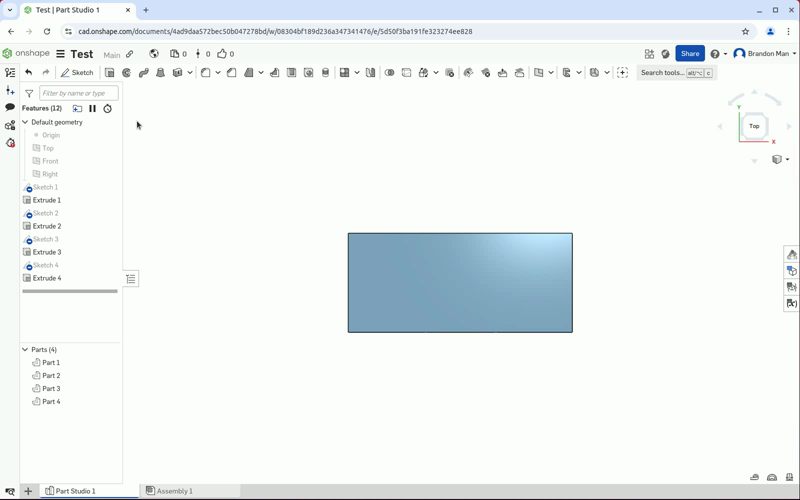
key(shift+h)
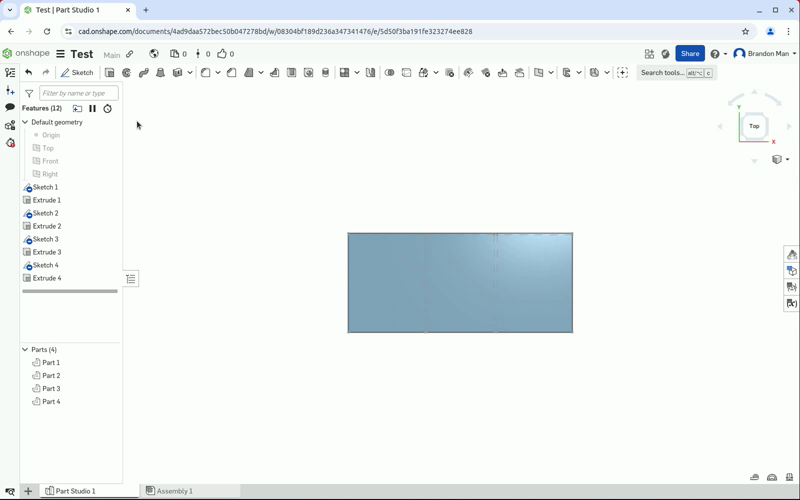
key(shift+h)
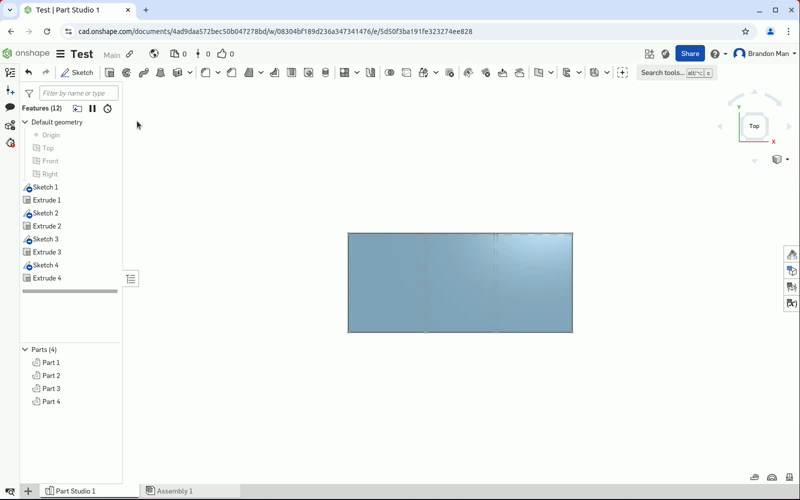
key(shift+7)
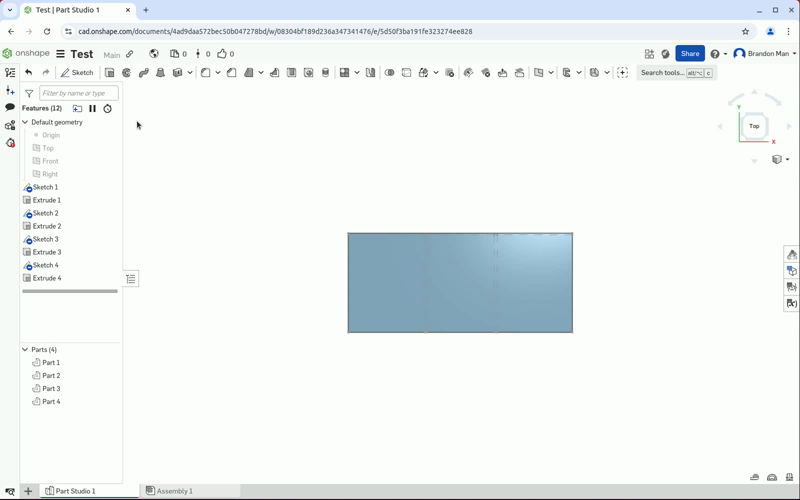
key(up, 3)
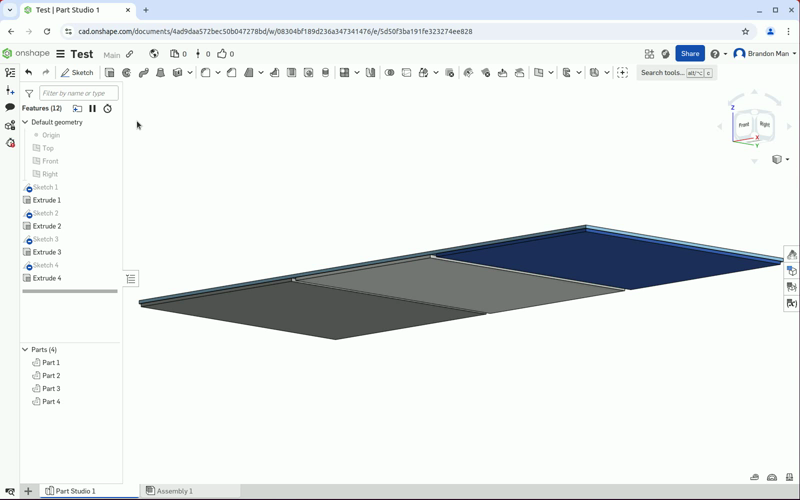
key(left, 3)
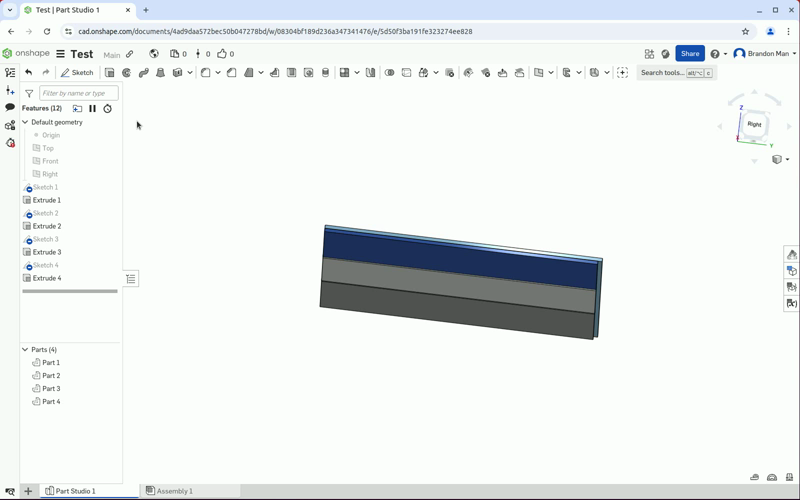
key(right, 3)
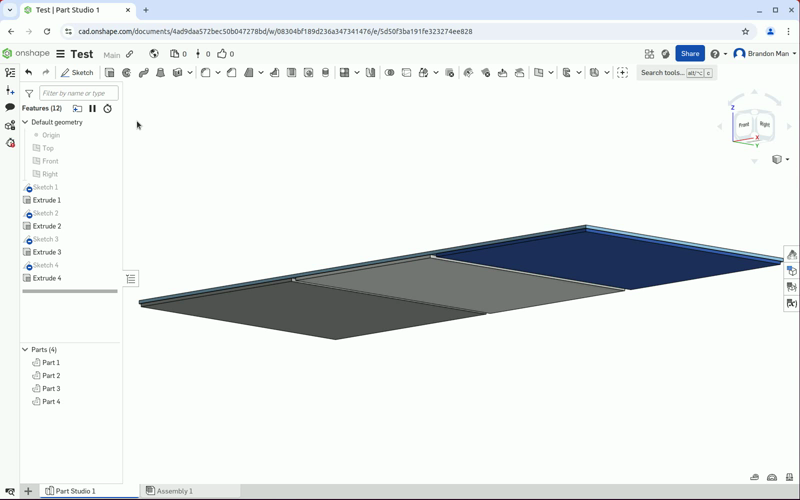
key(down, 3)
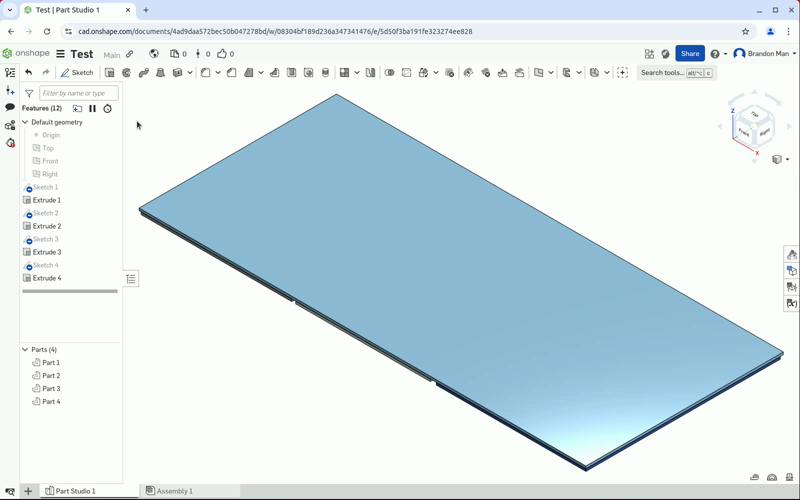
mouse_move(73, 189)
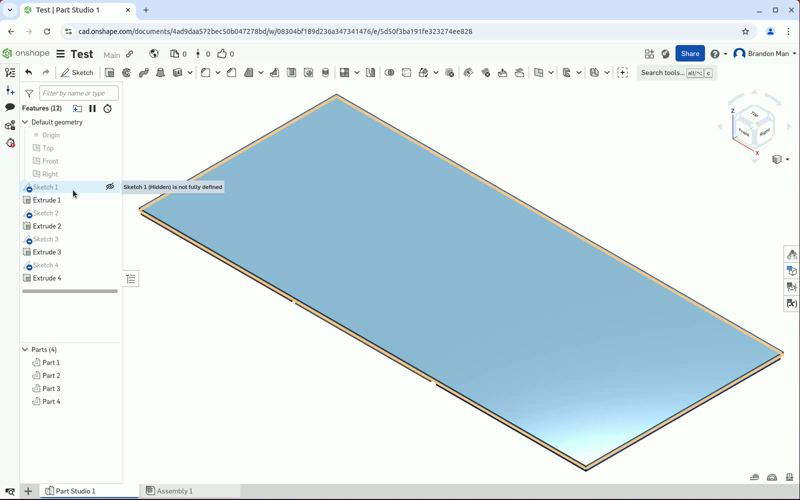
click(73, 189)